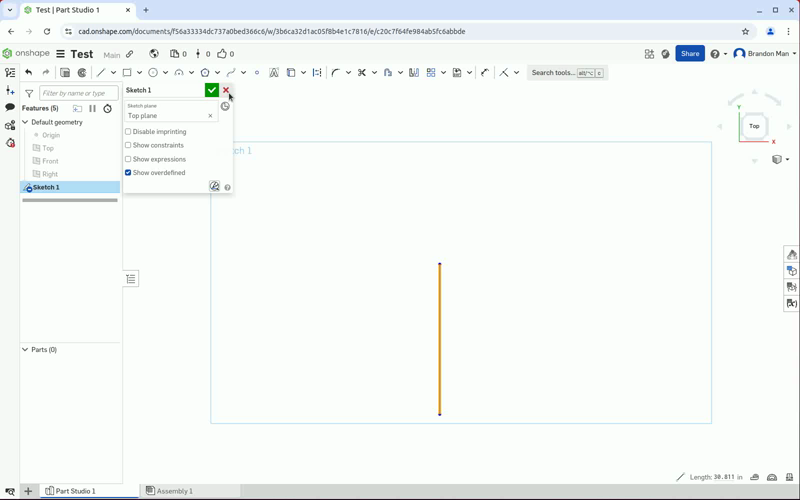
key(shift+h)
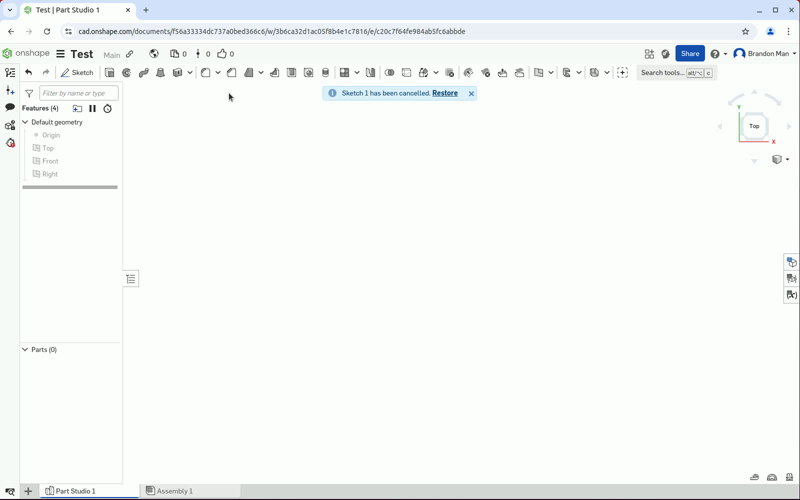
mouse_move(73, 352)
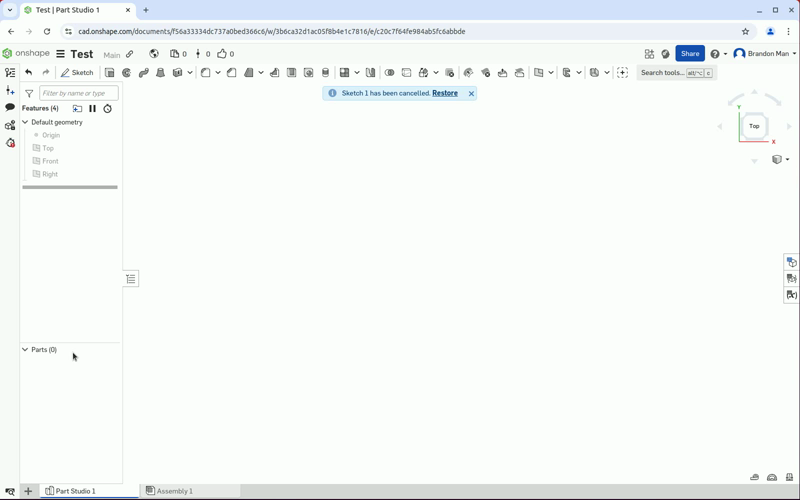
key(y)
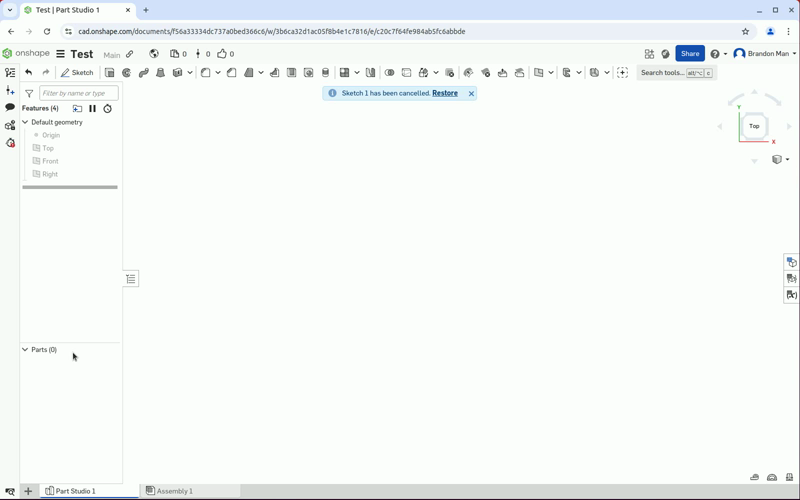
key(shift+p)
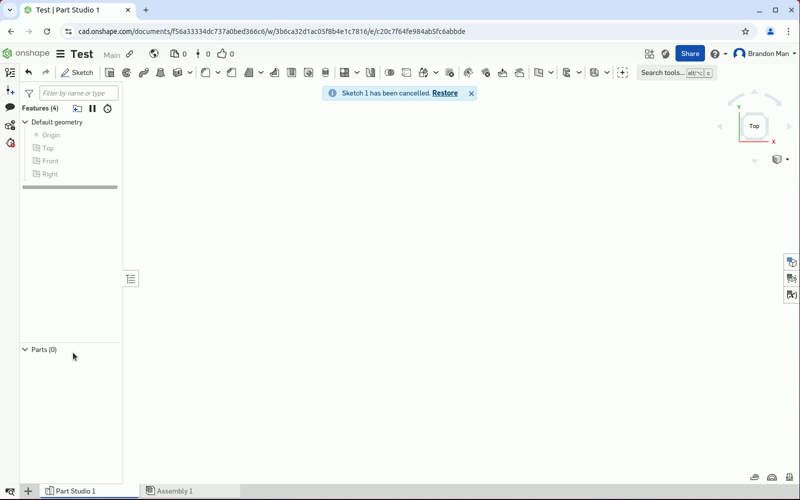
key(space)
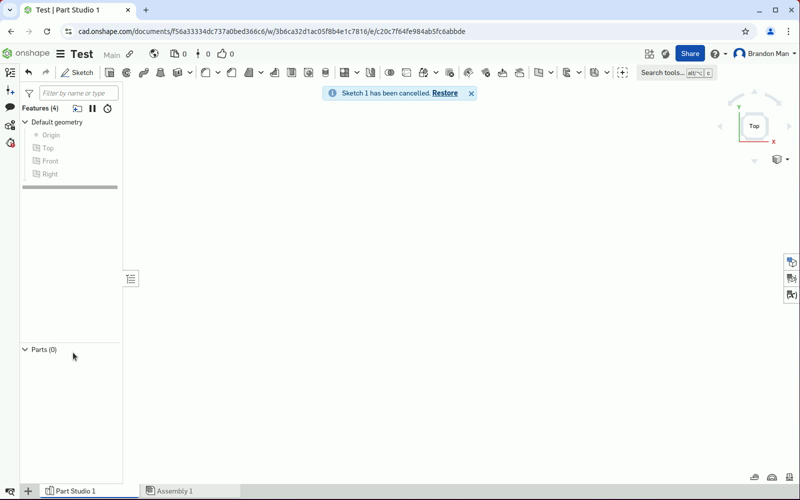
key_down(shift)
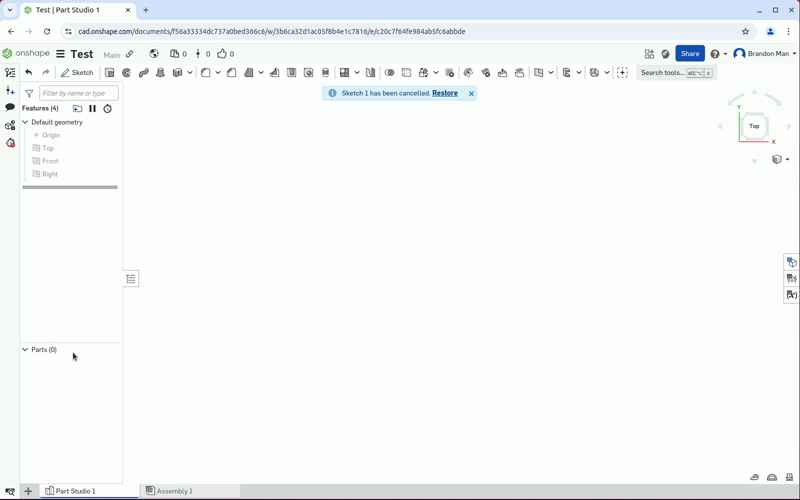
key(up)
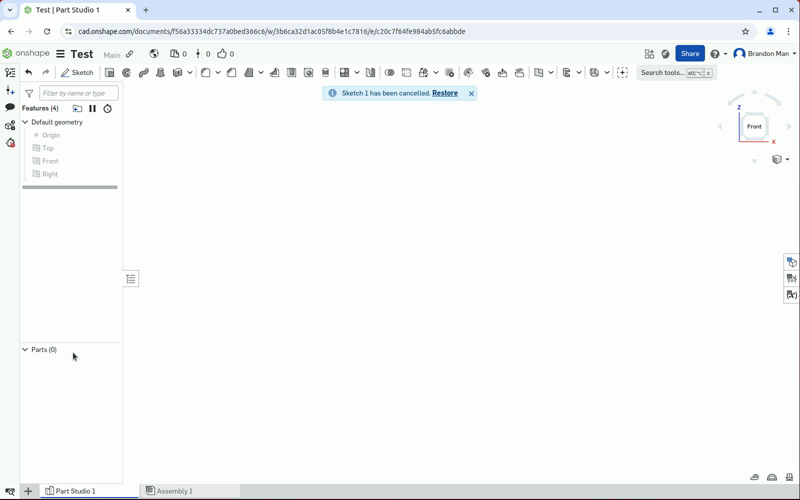
key_up(shift)
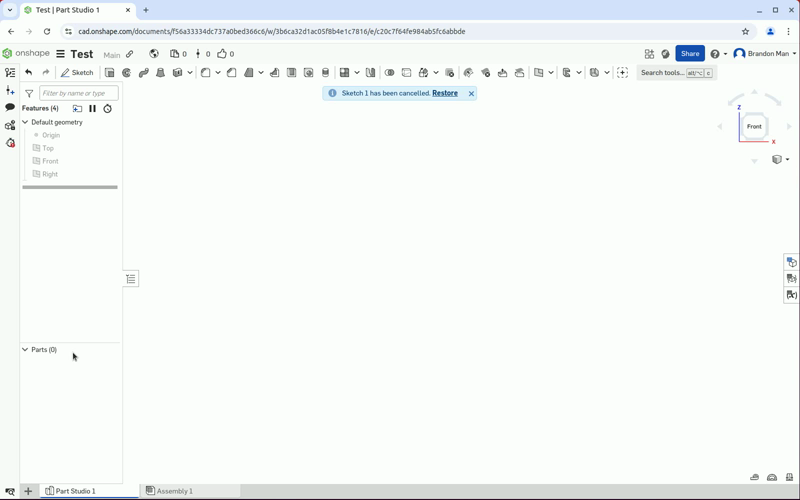
mouse_move(73, 352)
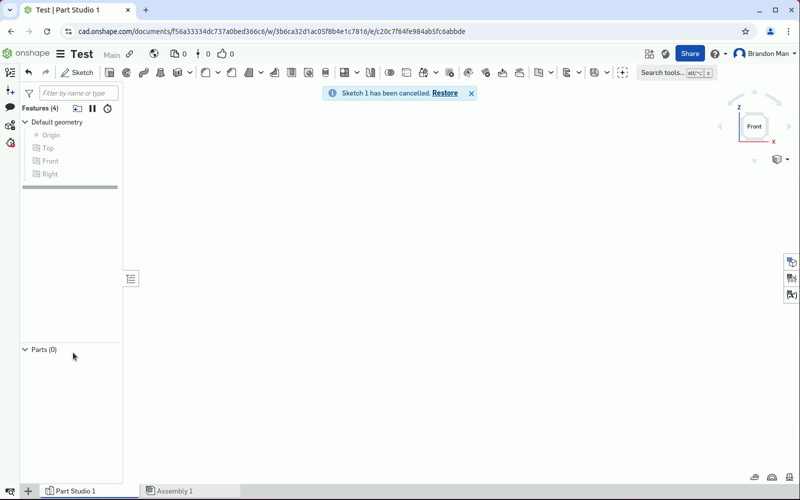
key(shift+y)
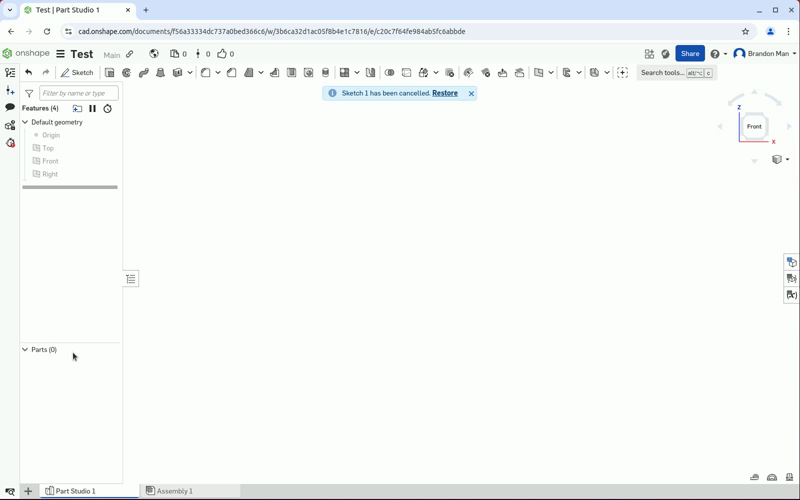
key(shift+s)
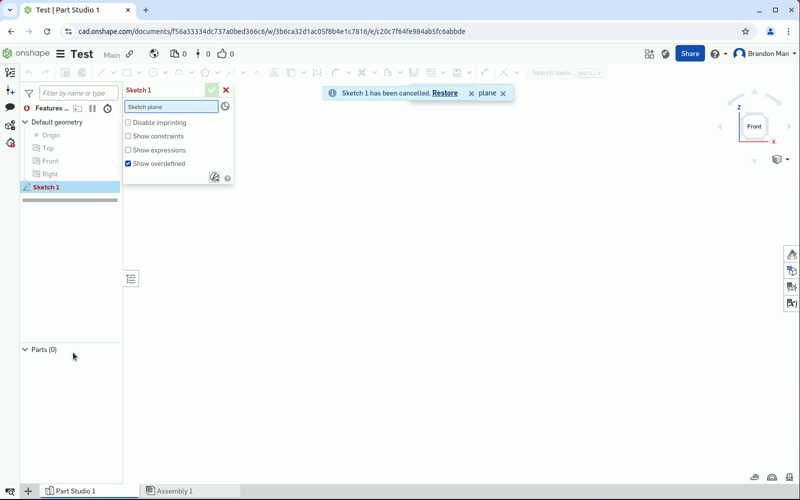
mouse_move(73, 163)
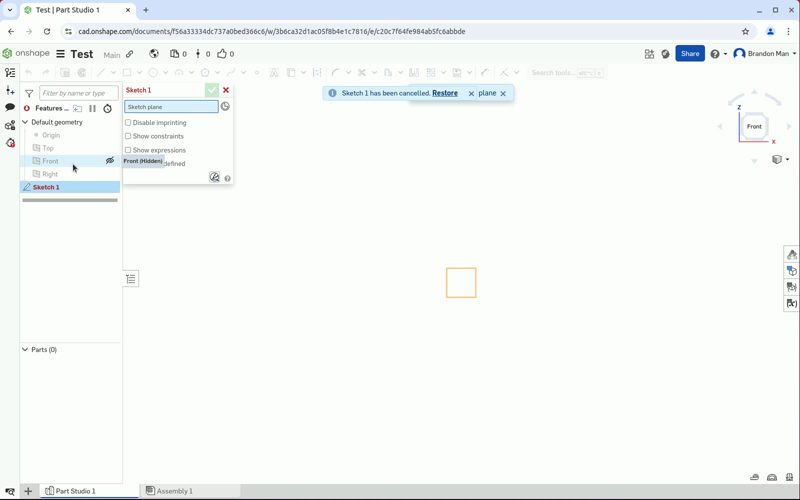
click(73, 163)
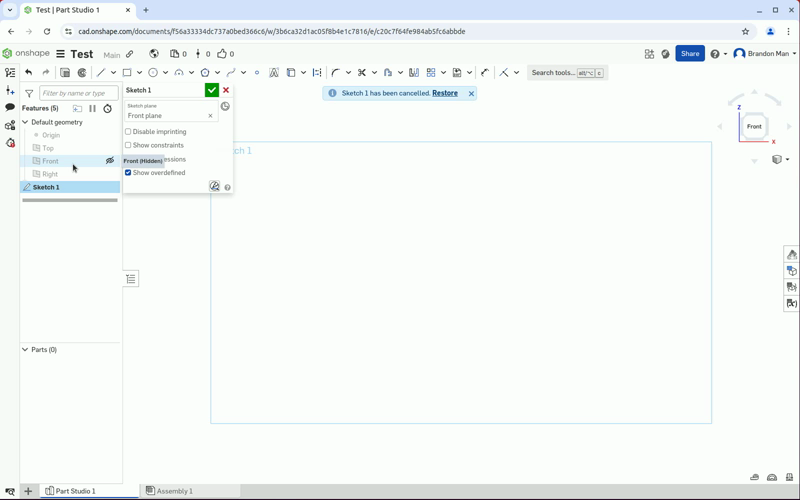
mouse_move(73, 352)
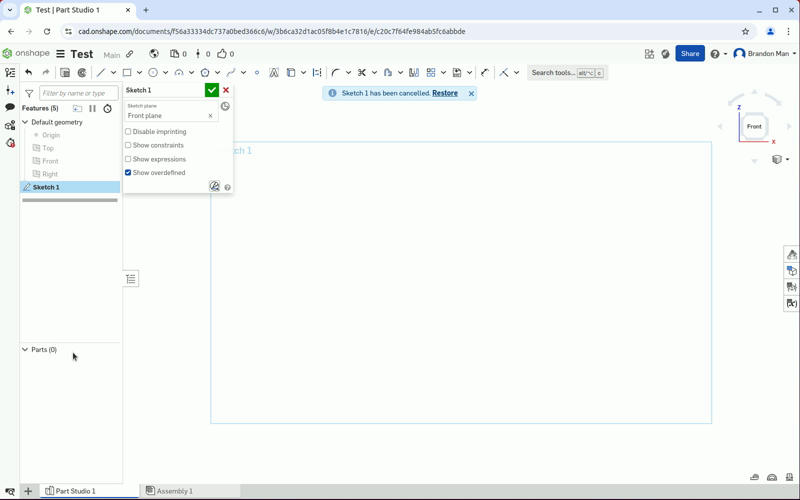
key(y)
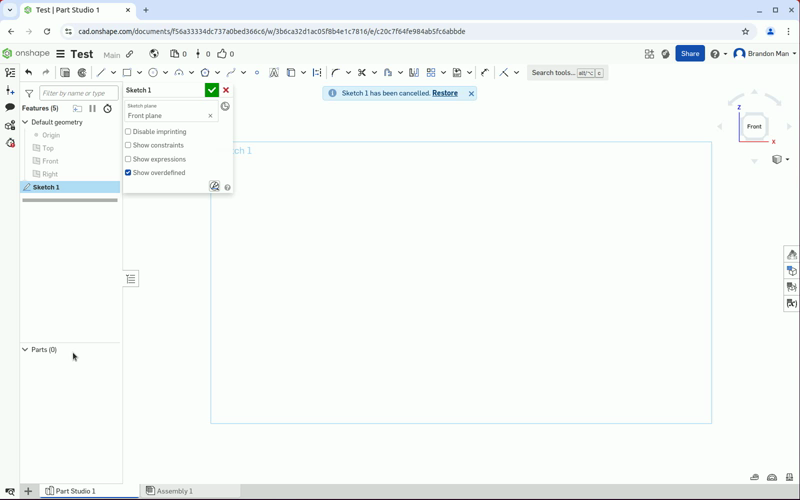
key(l)
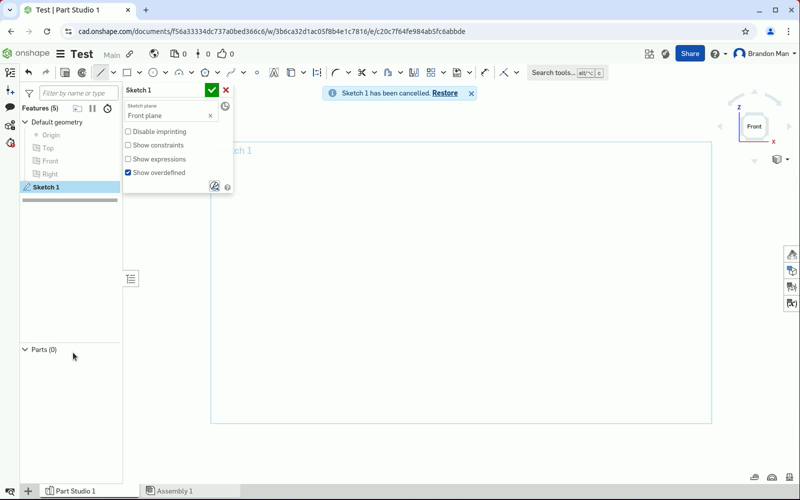
key_down(shift)
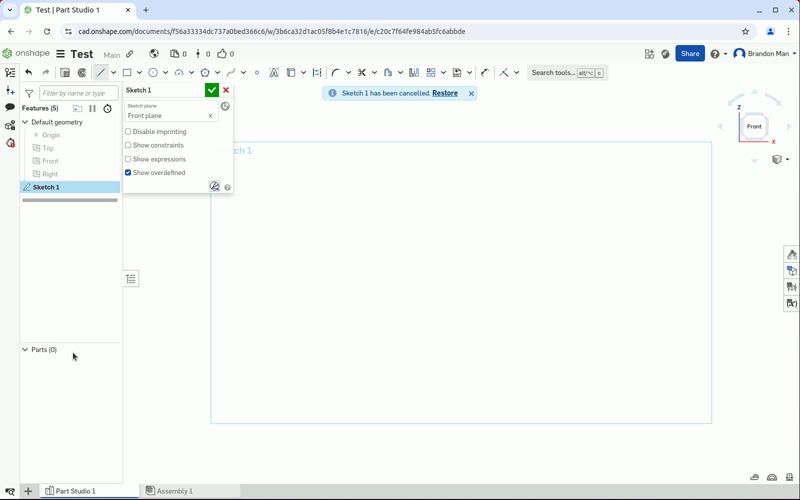
mouse_move(348, 339)
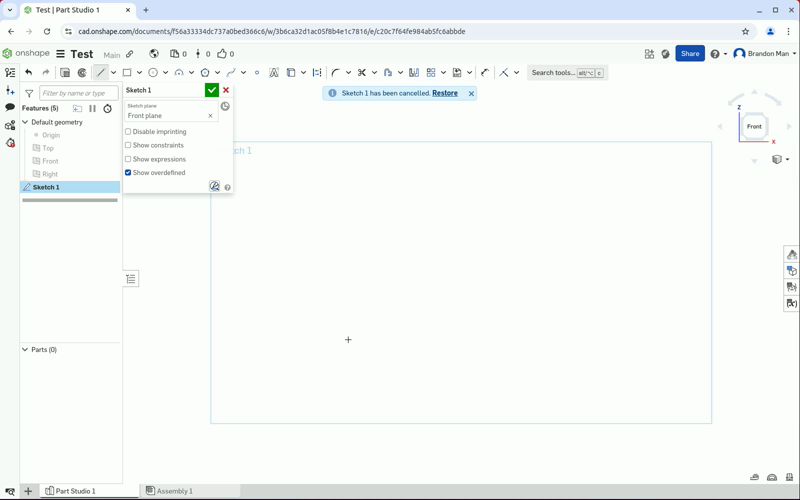
click(348, 339)
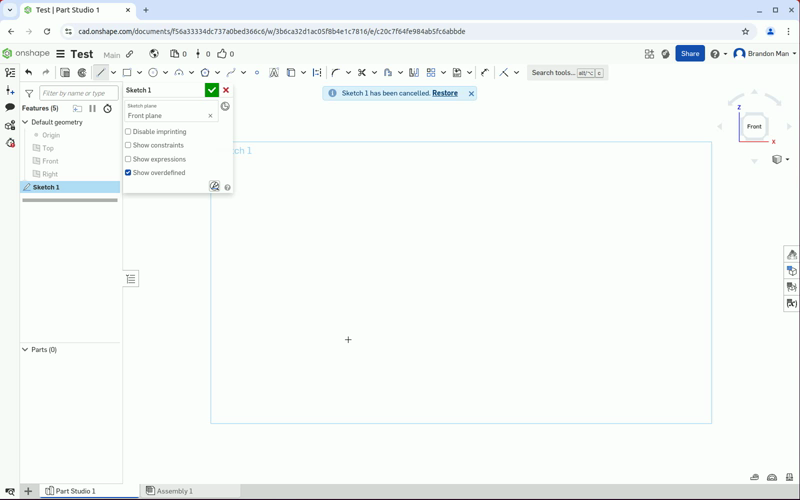
key_up(shift)
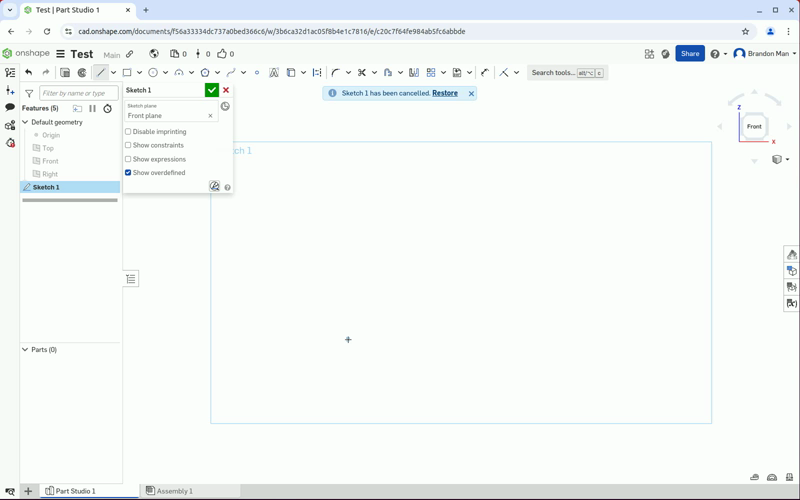
key_down(shift)
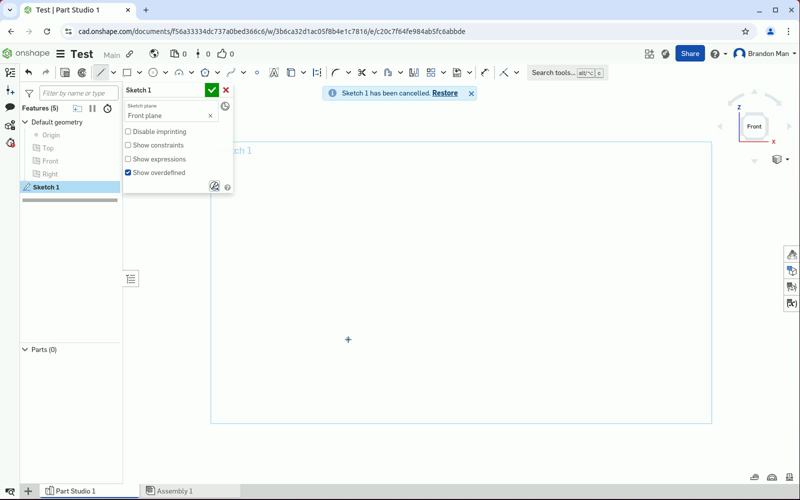
mouse_move(572, 339)
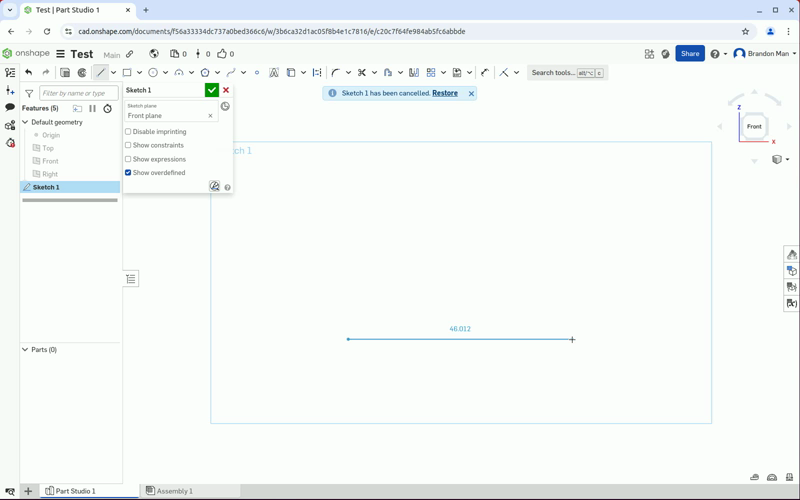
click(572, 339)
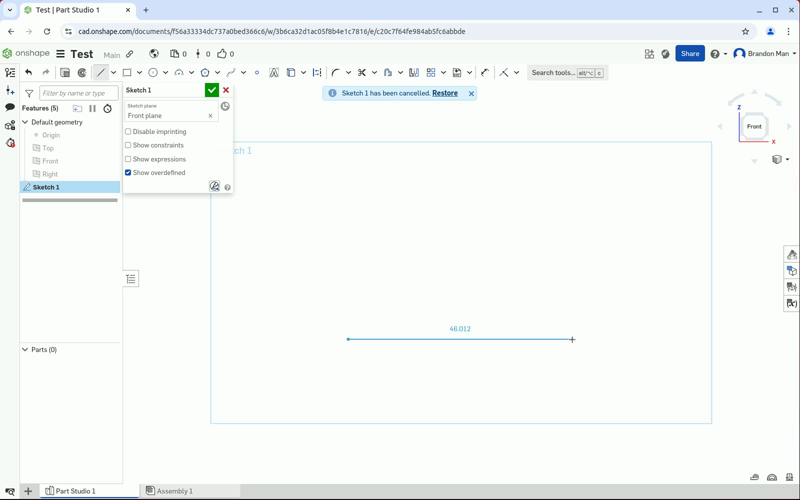
key_up(shift)
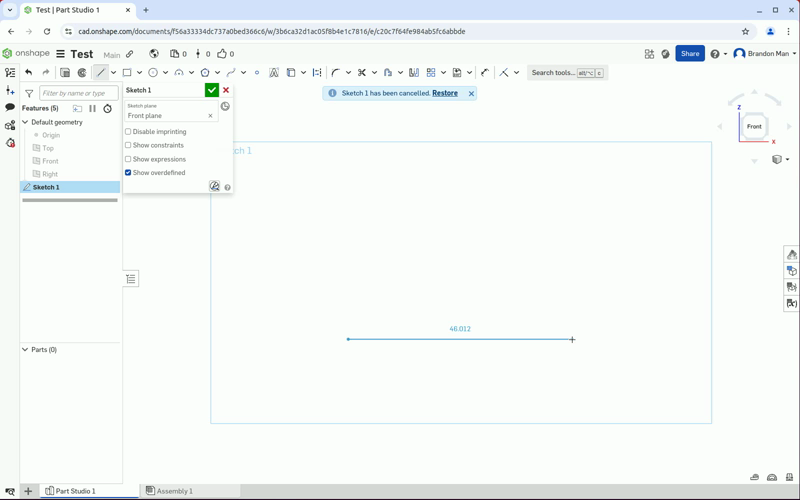
key_down(shift)
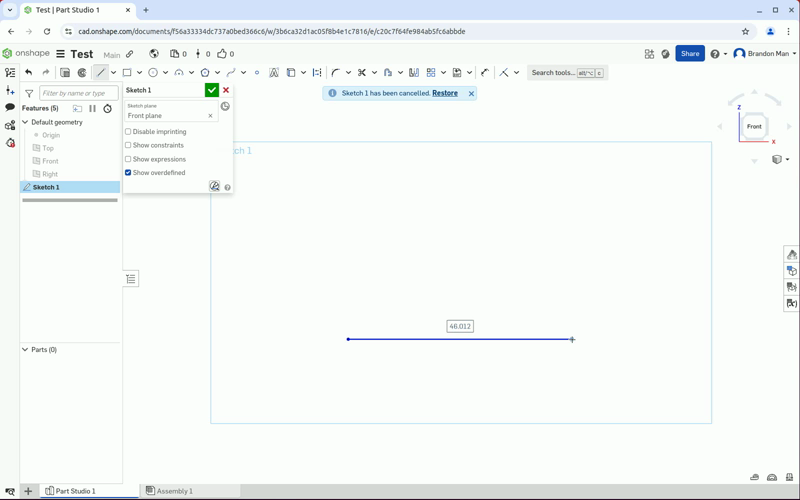
mouse_move(572, 226)
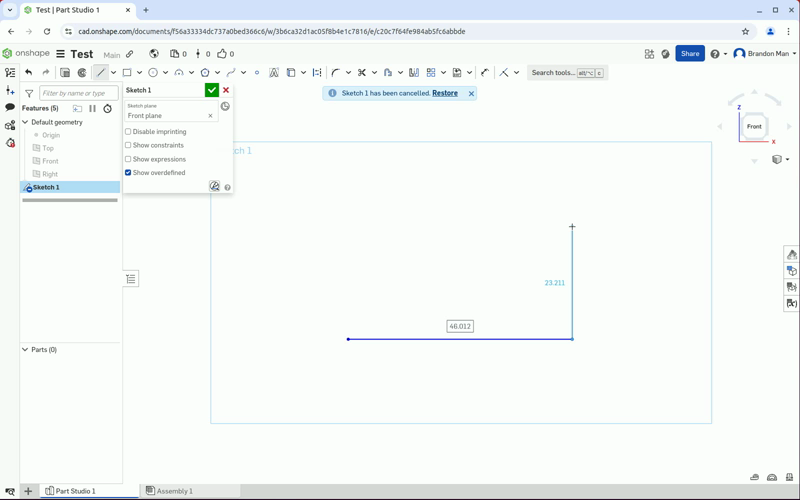
click(572, 226)
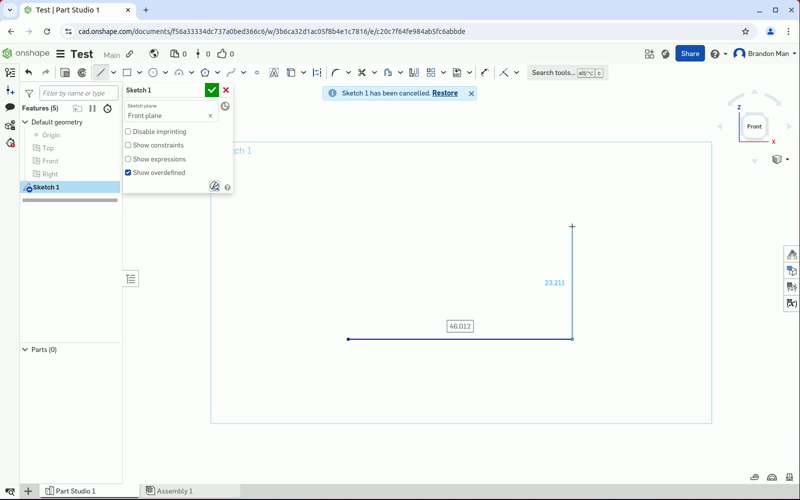
key_up(shift)
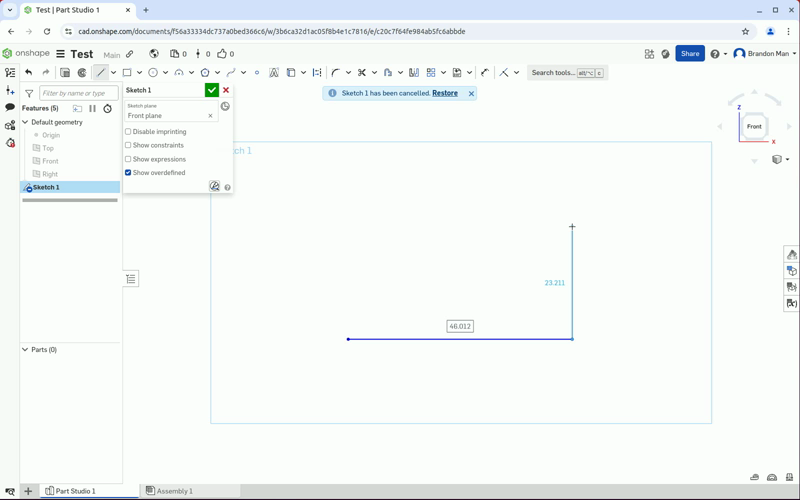
key_down(shift)
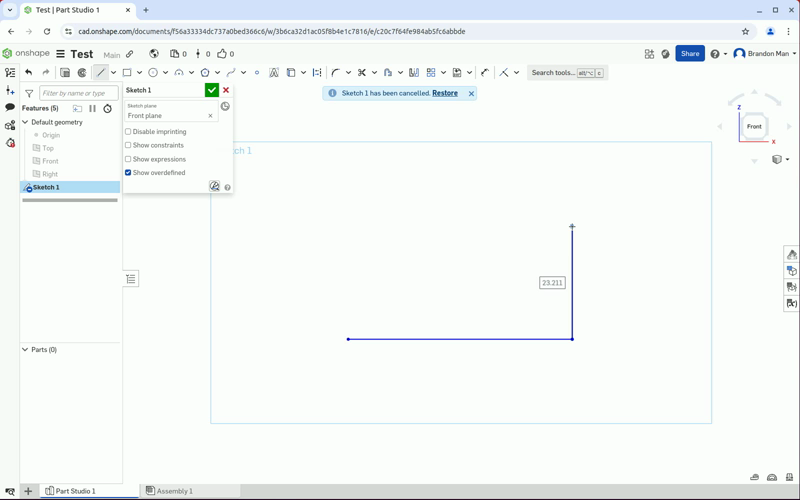
mouse_move(348, 226)
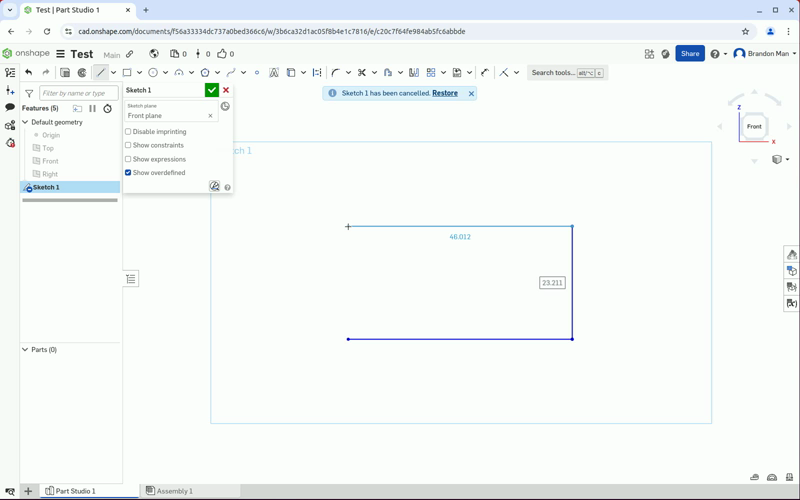
click(348, 226)
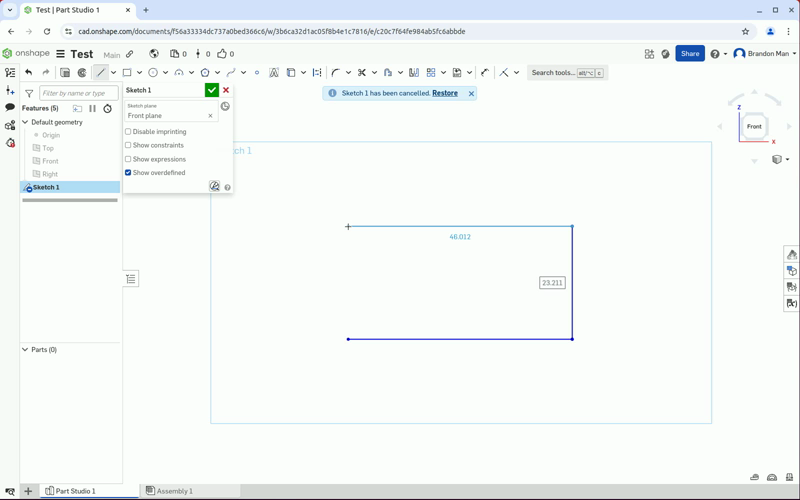
key_up(shift)
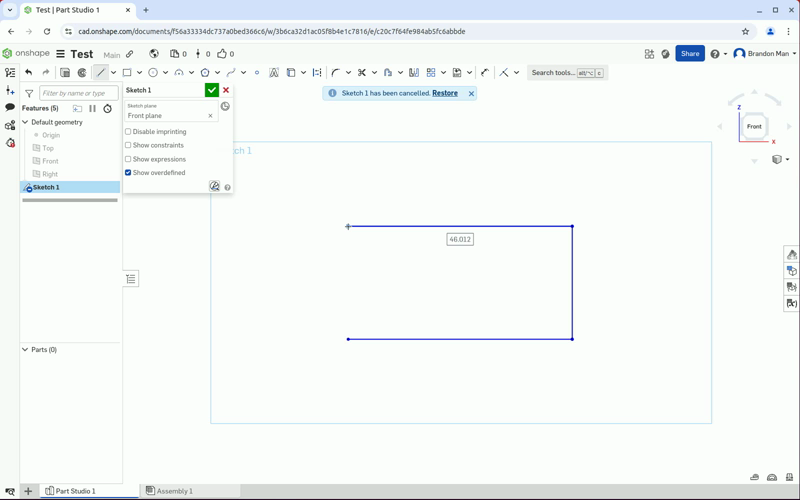
key_down(shift)
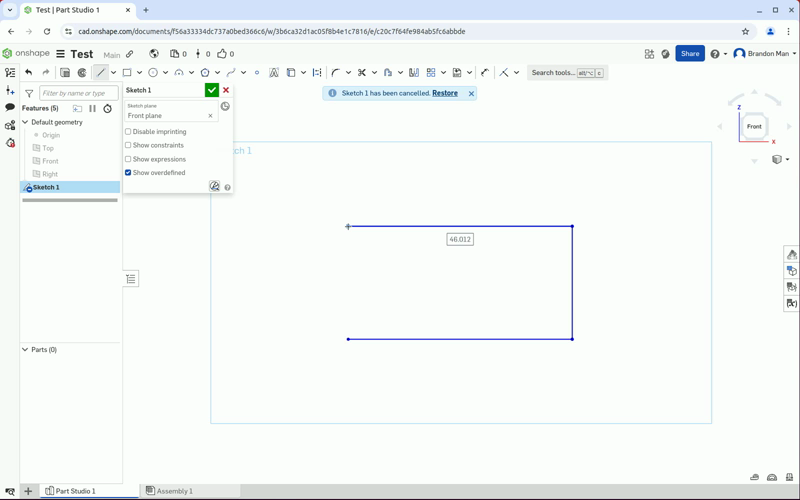
mouse_move(348, 339)
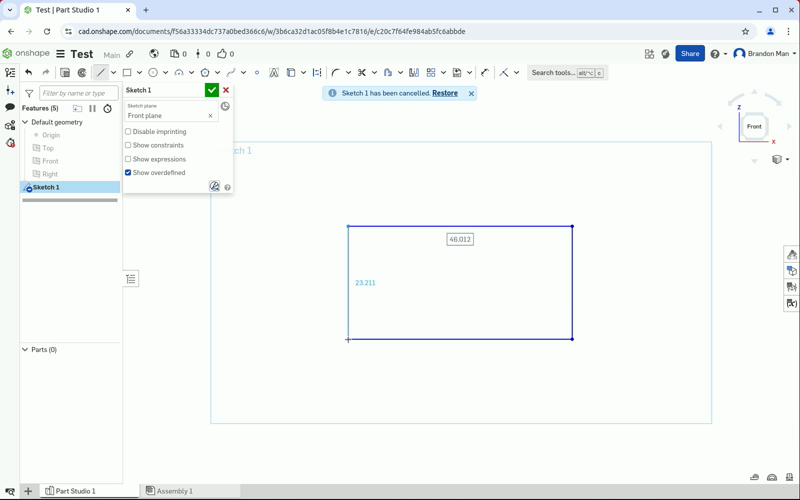
key_up(shift)
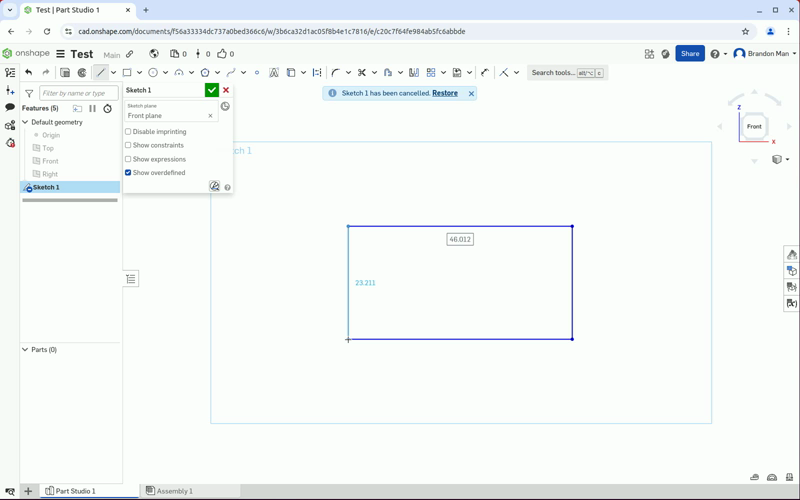
click(348, 339)
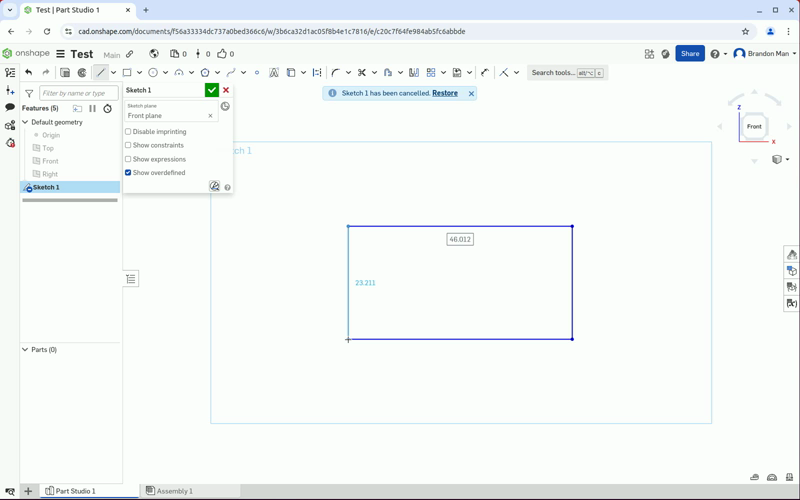
key(esc)
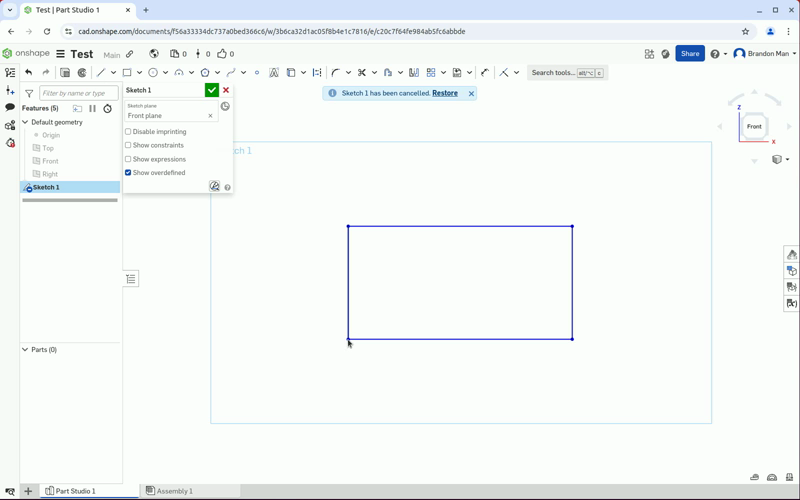
mouse_move(501, 283)
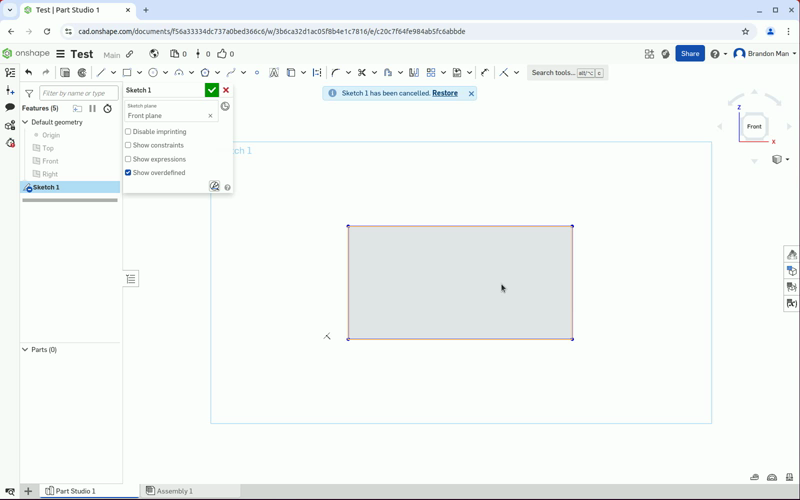
click(501, 283)
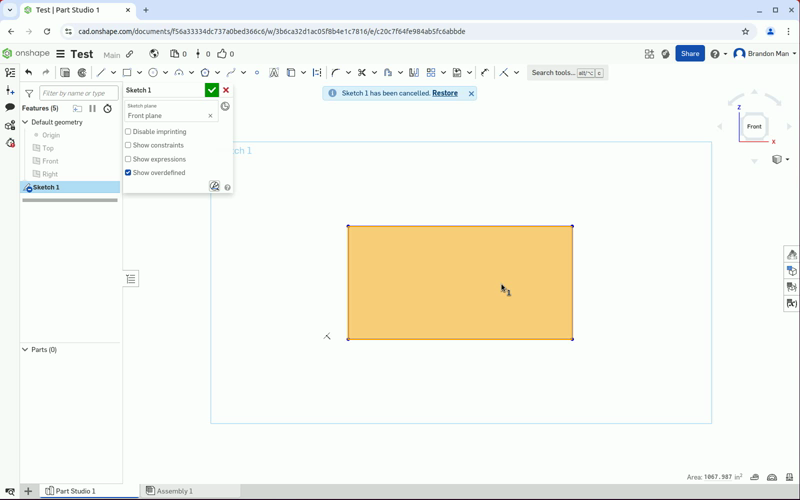
mouse_move(73, 352)
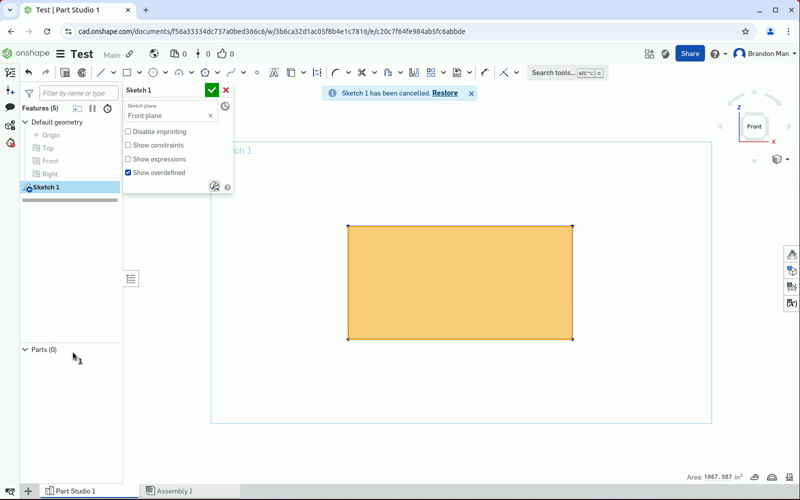
key(shift+y)
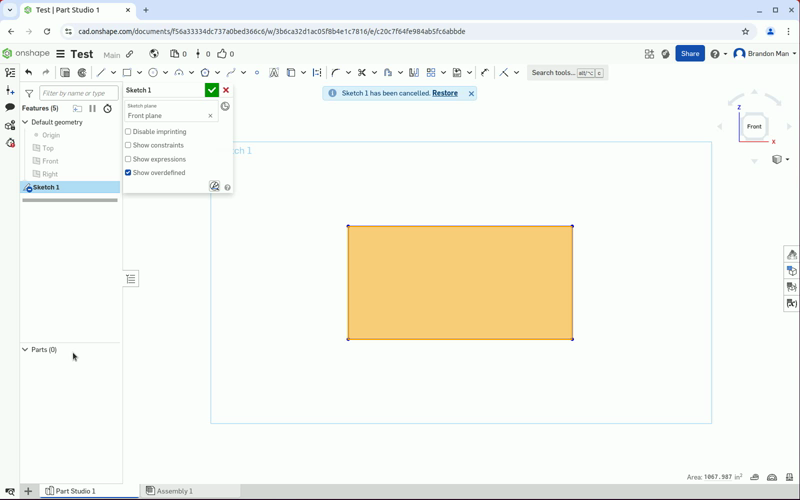
key(shift+e)
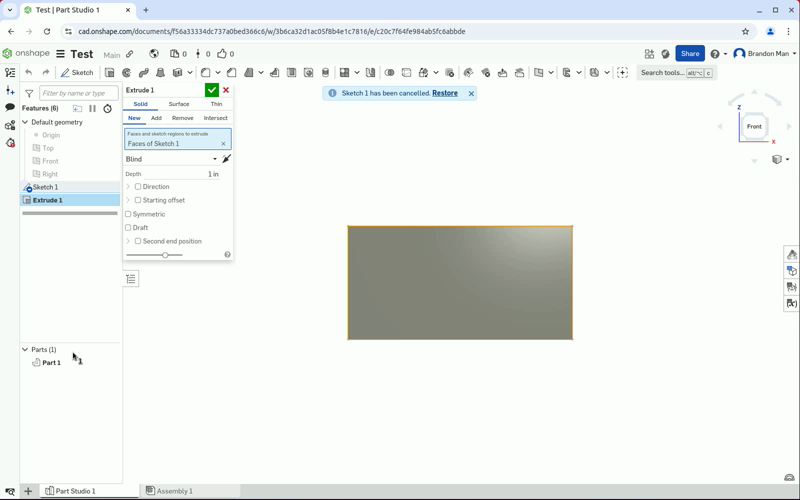
mouse_move(143, 106)
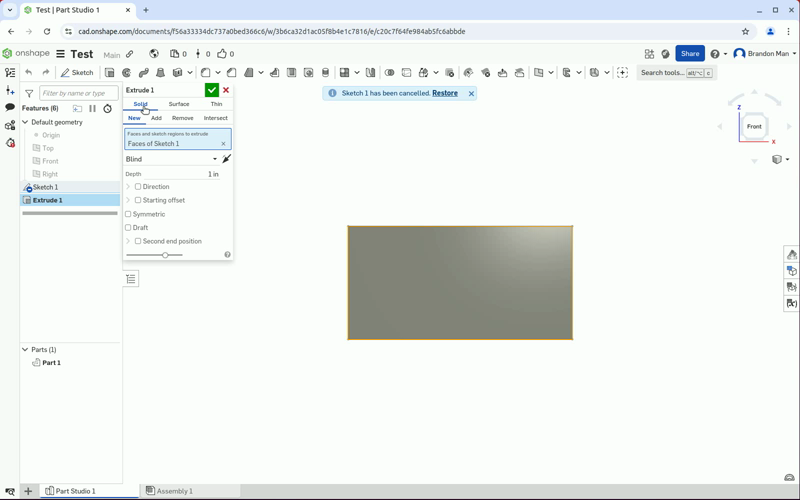
click(143, 106)
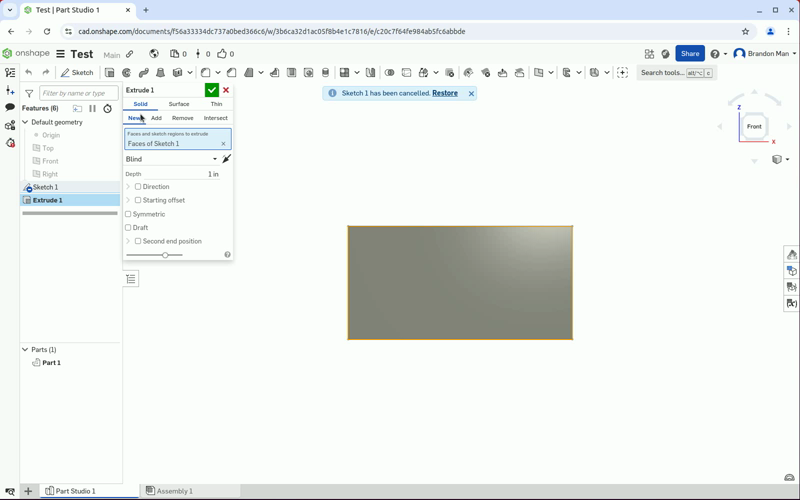
mouse_move(137, 120)
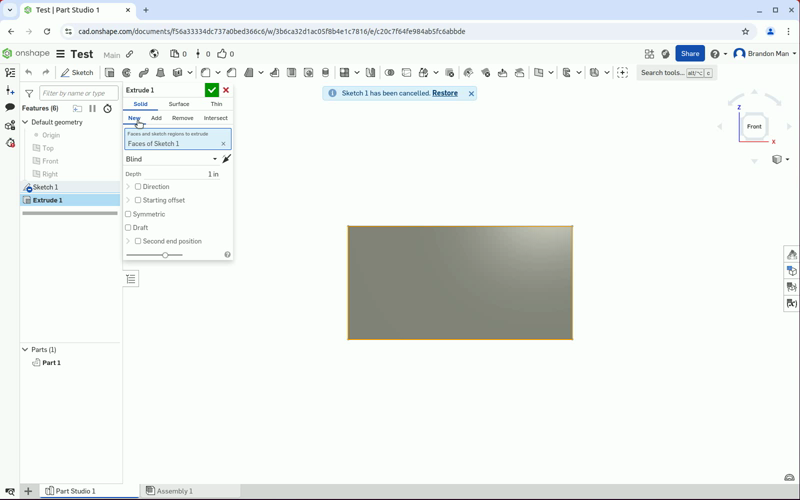
click(137, 120)
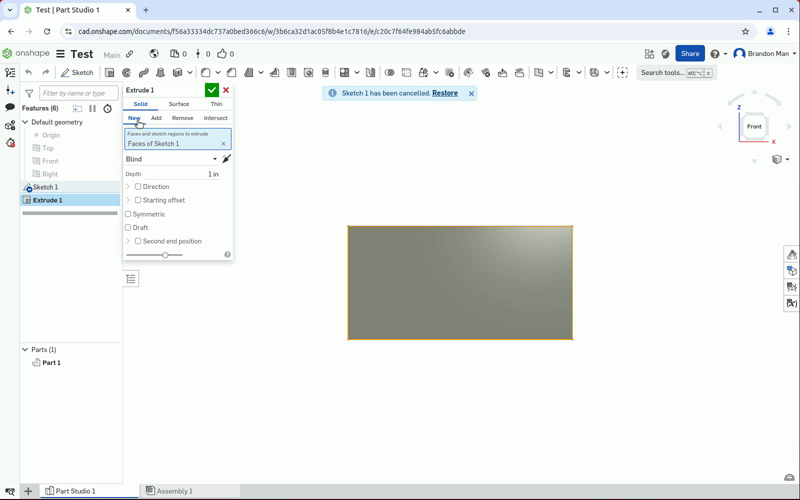
key(tab, 4)
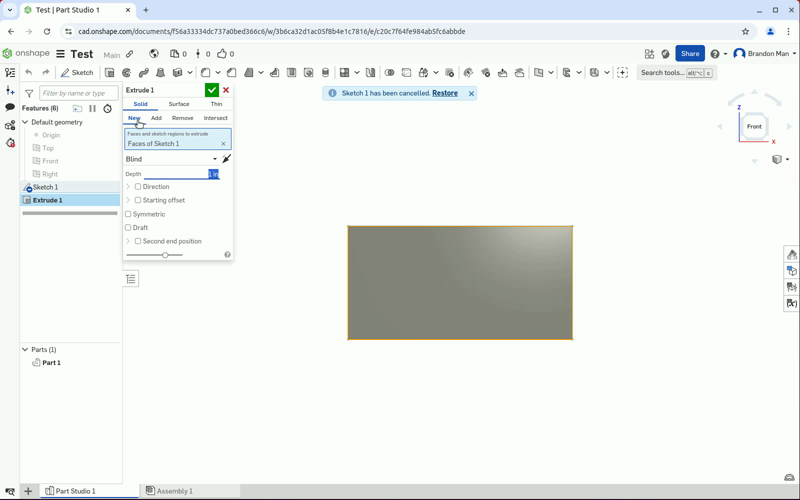
text(11.554)
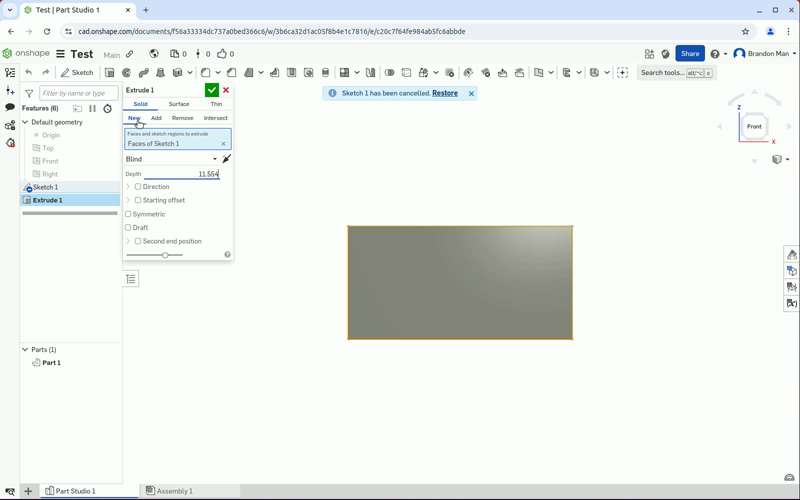
key(enter)
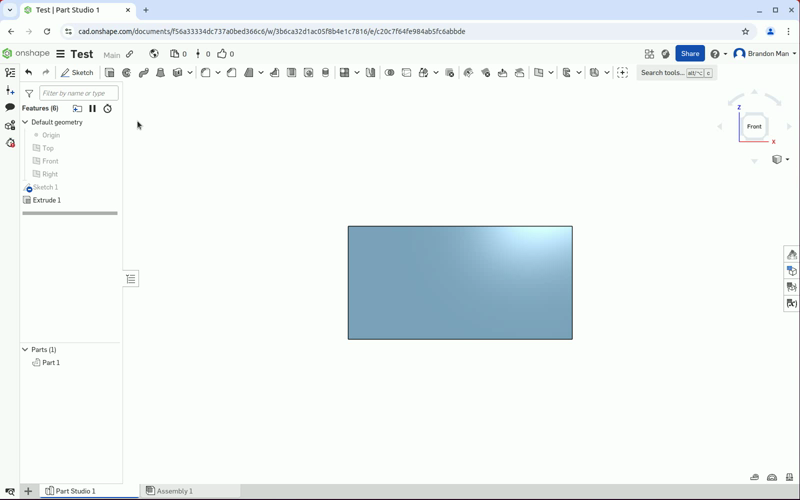
key(shift+h)
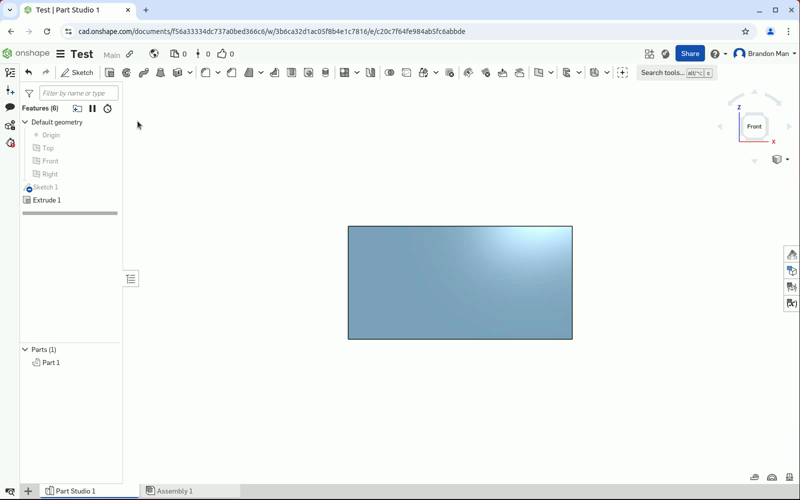
key(shift+h)
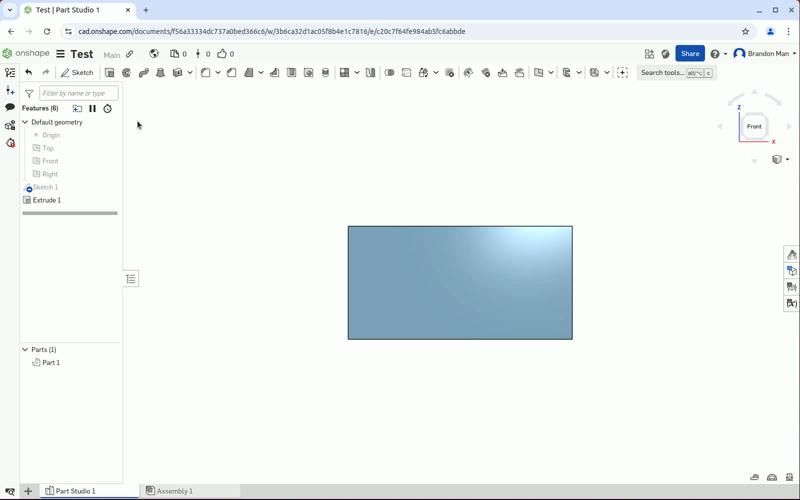
mouse_move(73, 189)
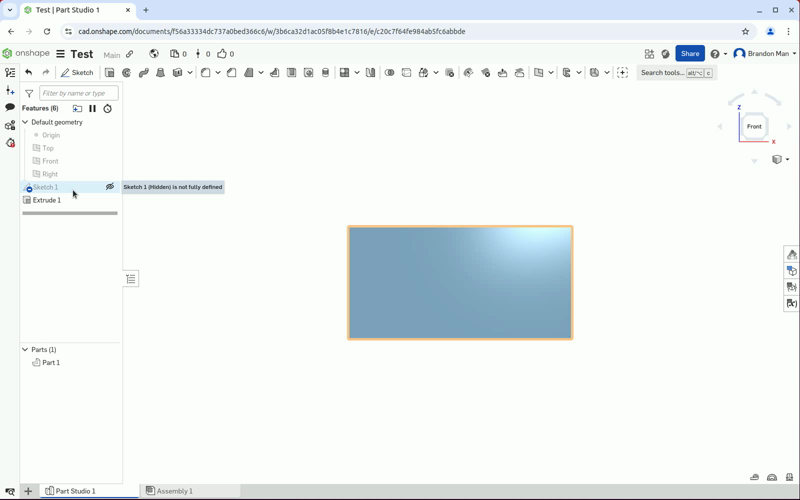
click(73, 189)
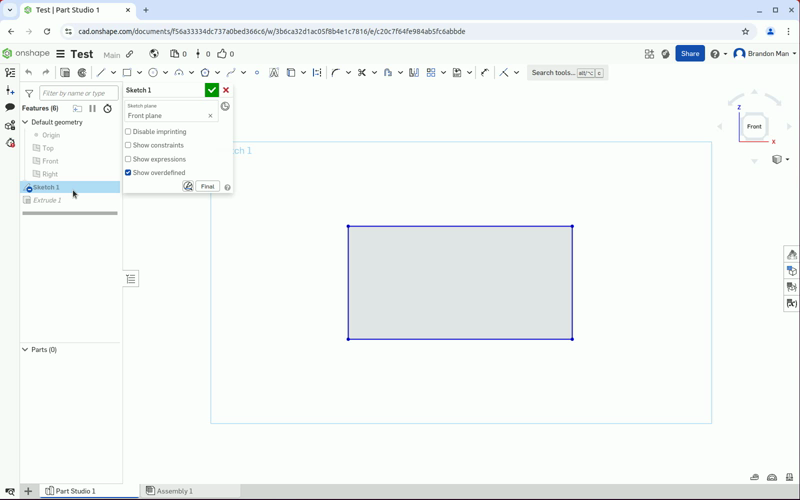
mouse_move(229, 92)
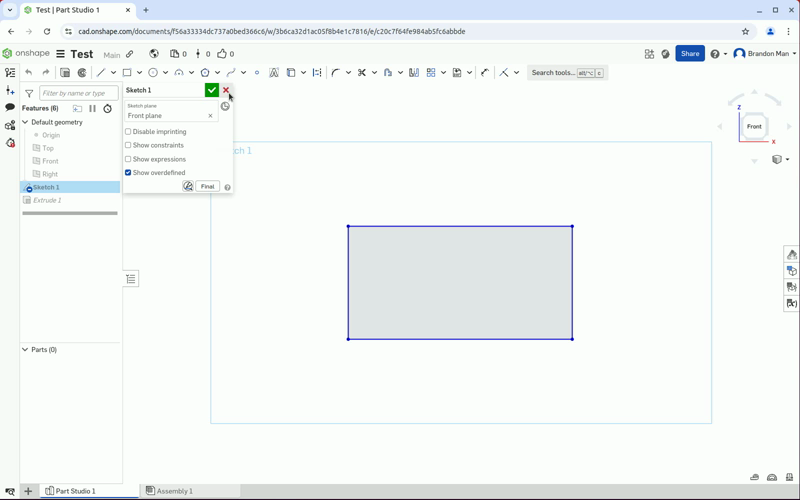
click(229, 92)
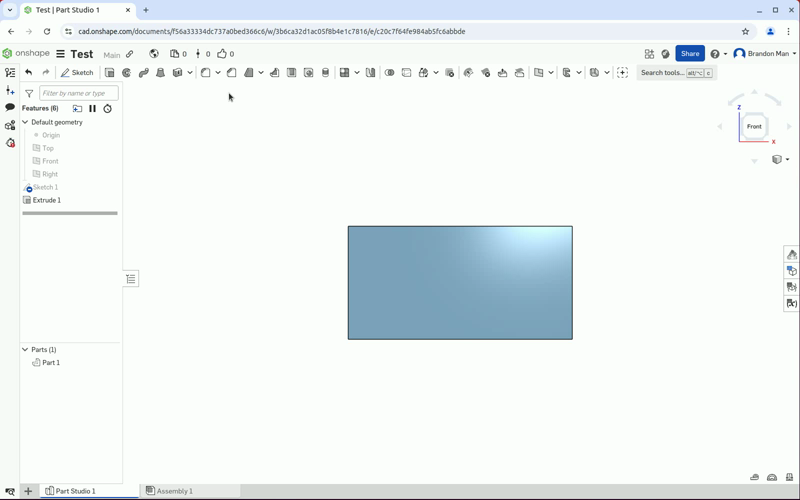
mouse_move(541, 75)
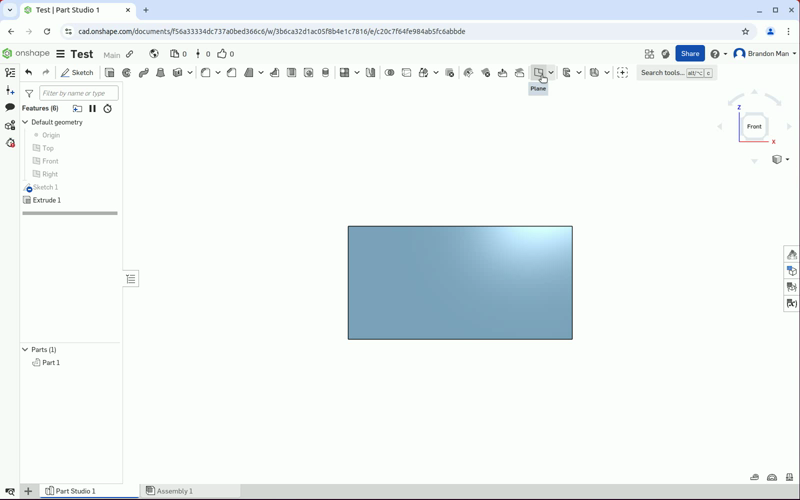
click(541, 75)
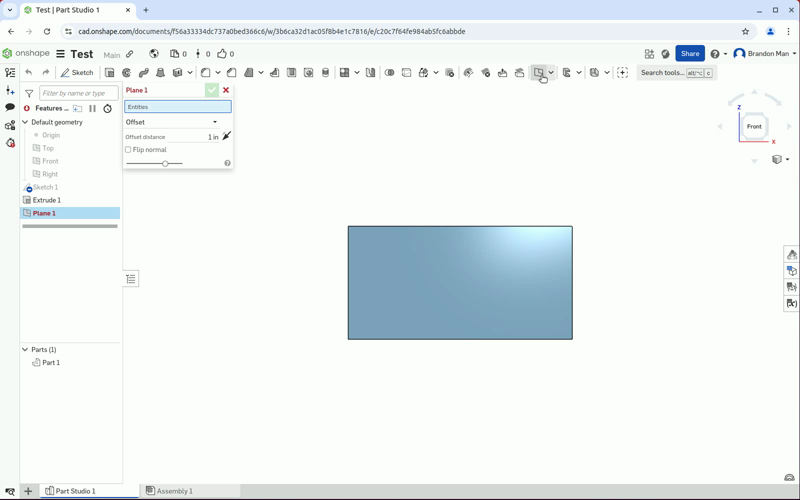
mouse_move(73, 163)
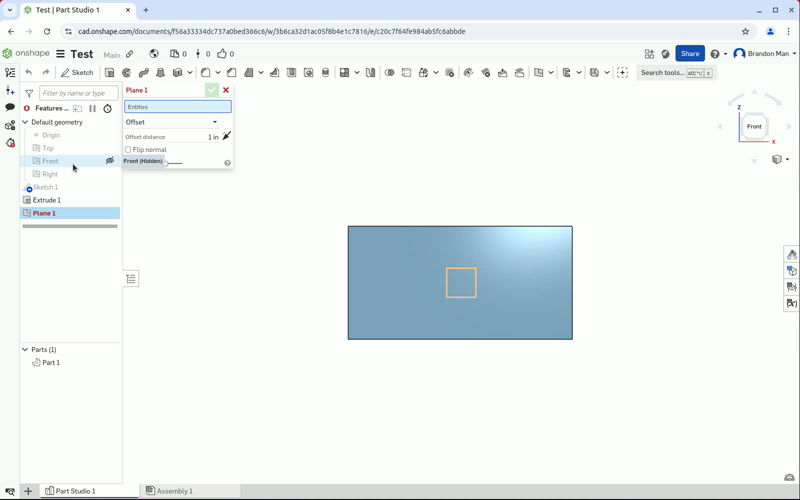
click(73, 163)
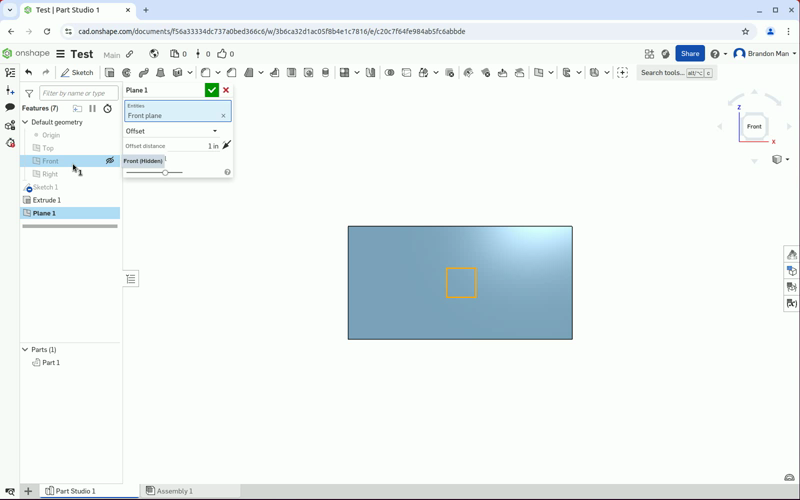
key(tab, 2)
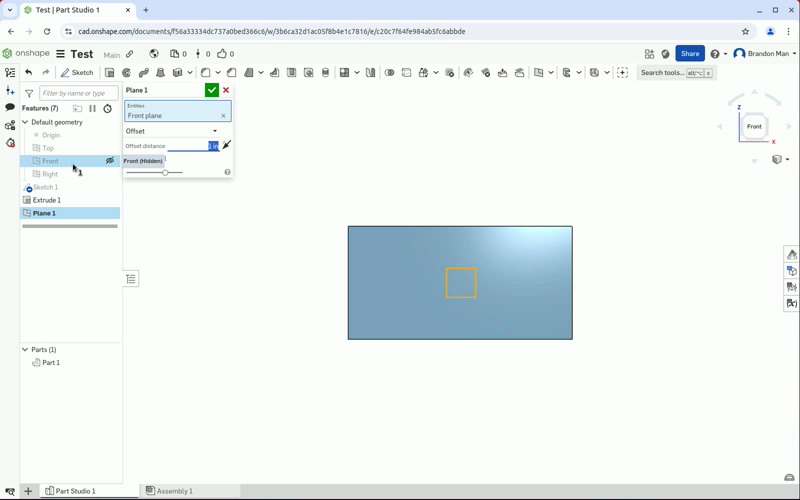
text(11.554)
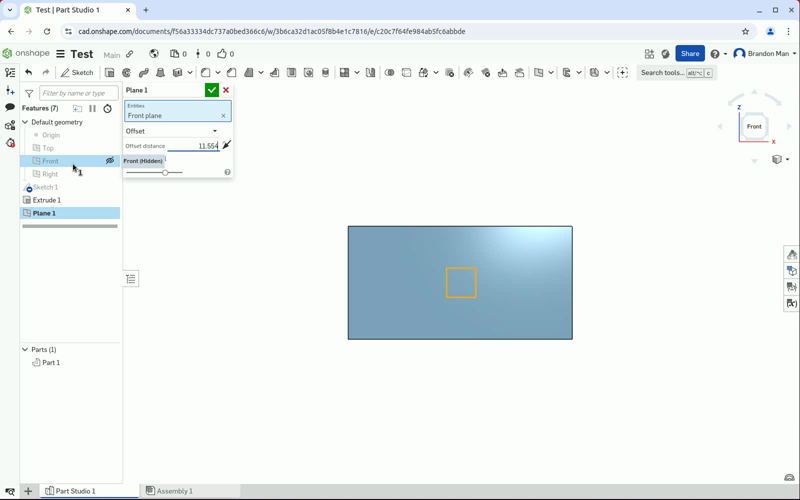
key(enter, 2)
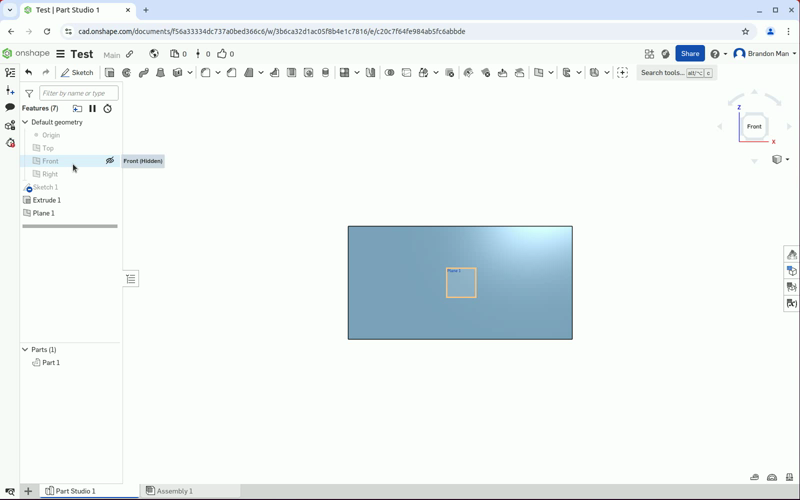
key(shift+s)
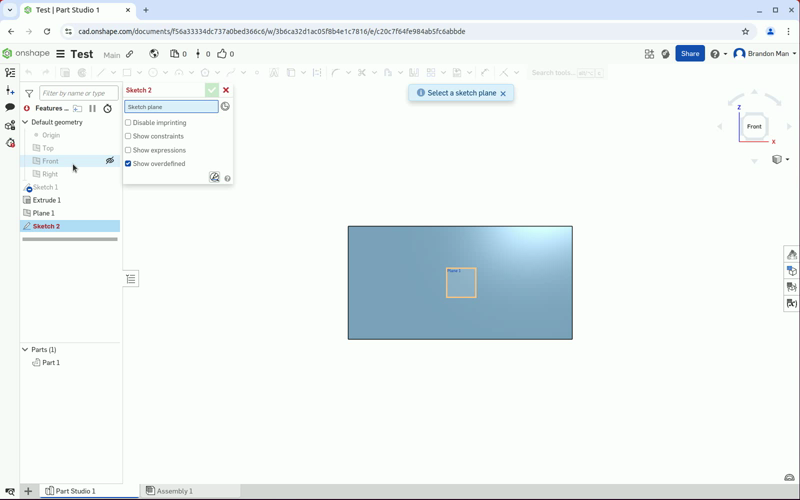
mouse_move(73, 215)
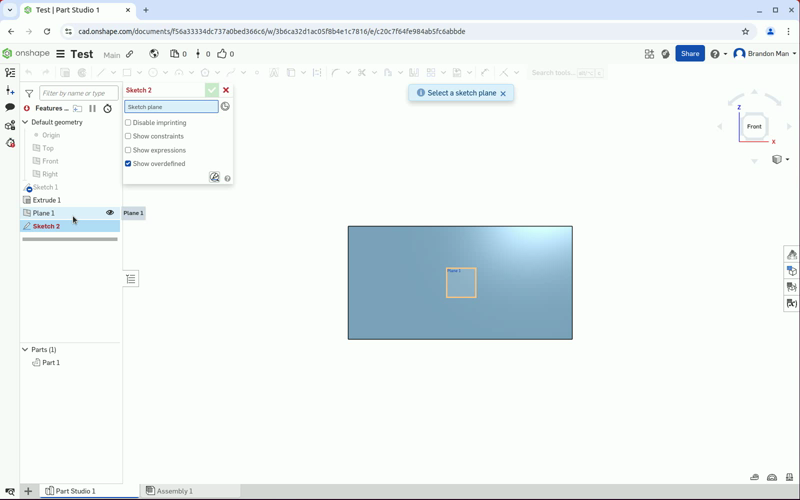
click(73, 215)
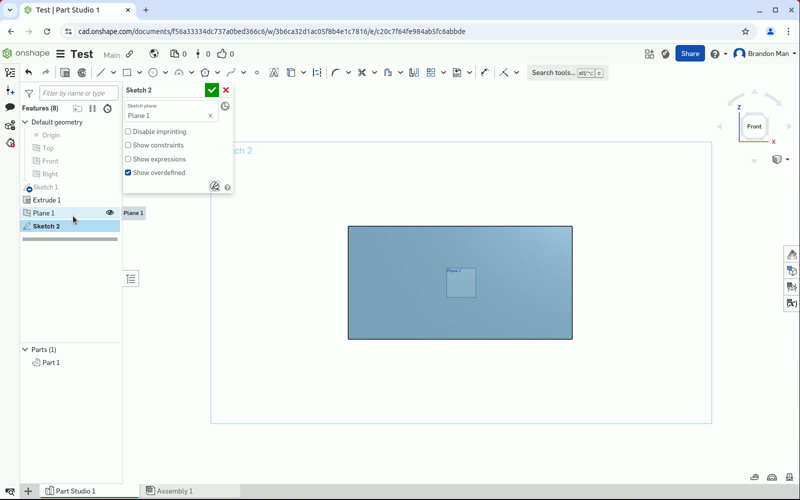
mouse_move(73, 352)
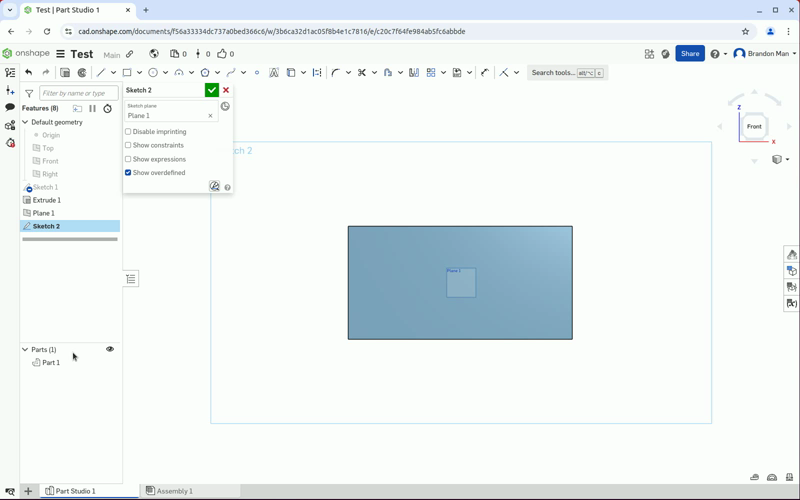
key(y)
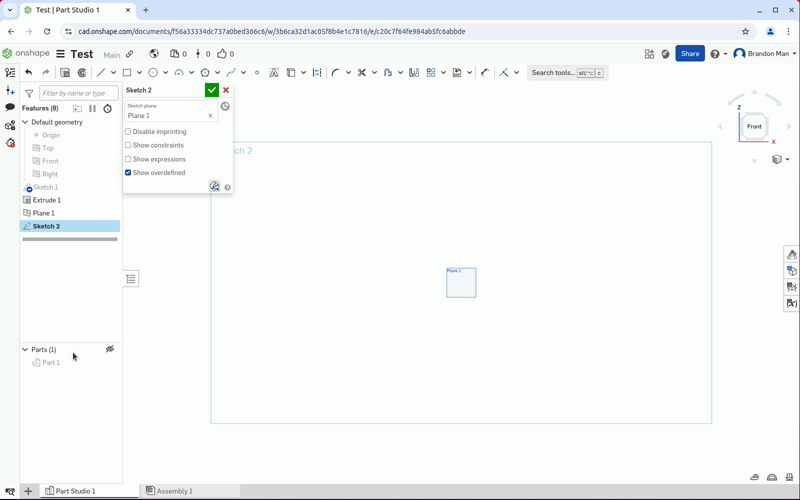
key(l)
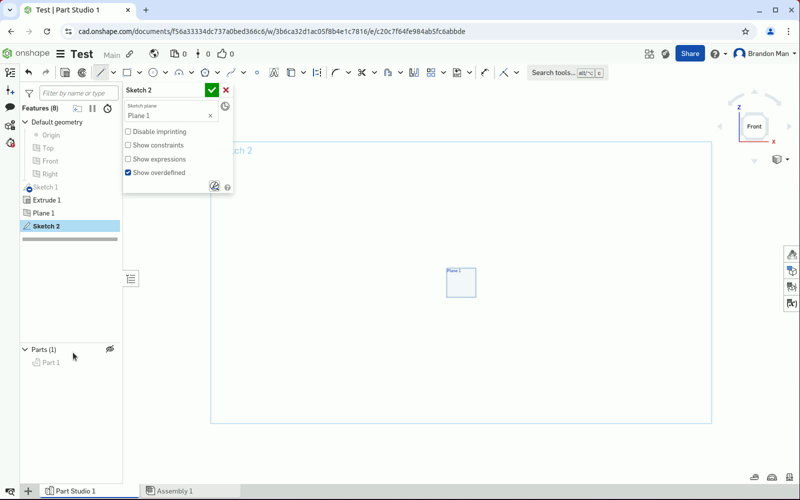
key_down(shift)
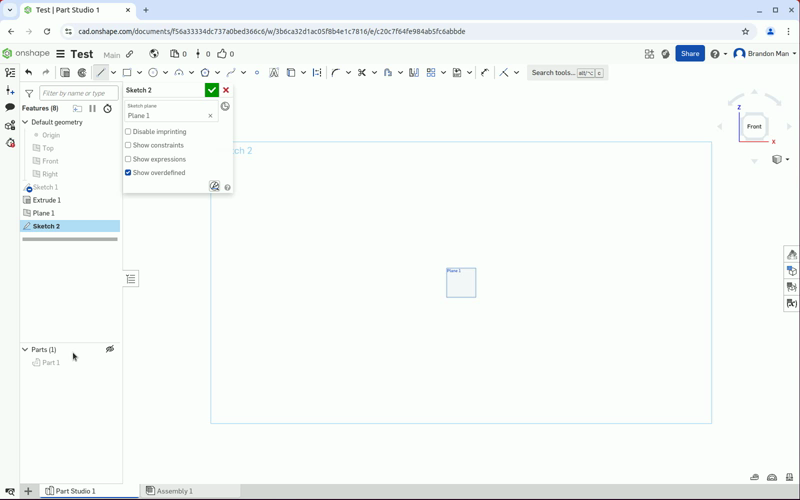
mouse_move(460, 314)
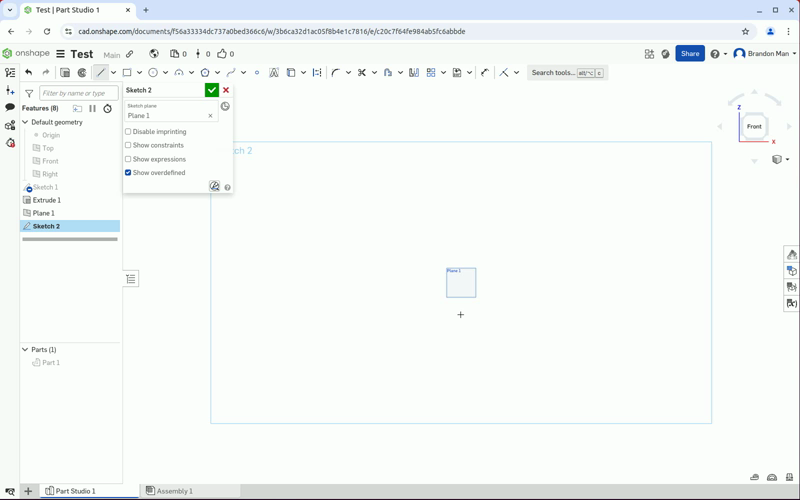
click(460, 314)
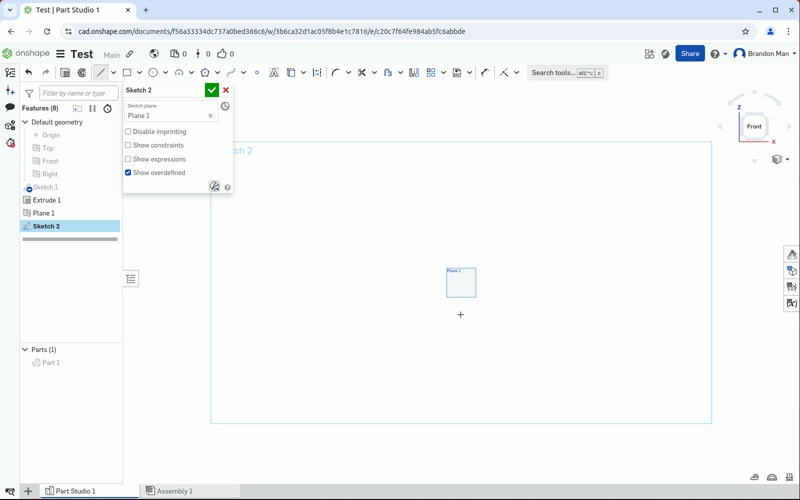
key_up(shift)
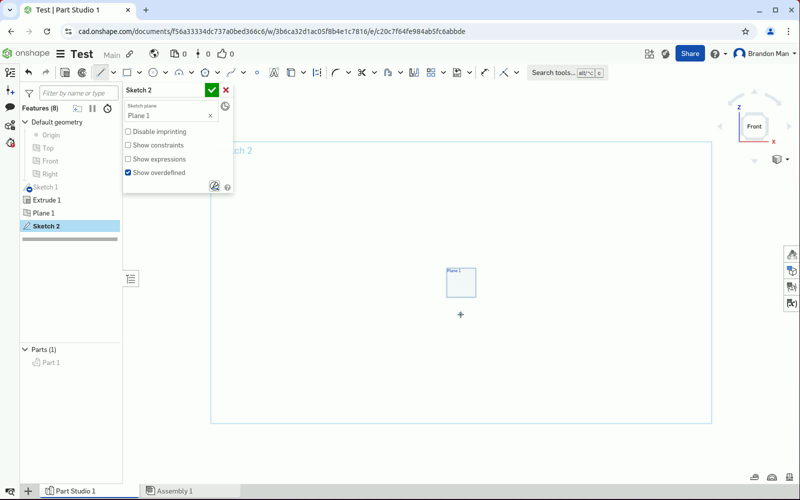
key_down(shift)
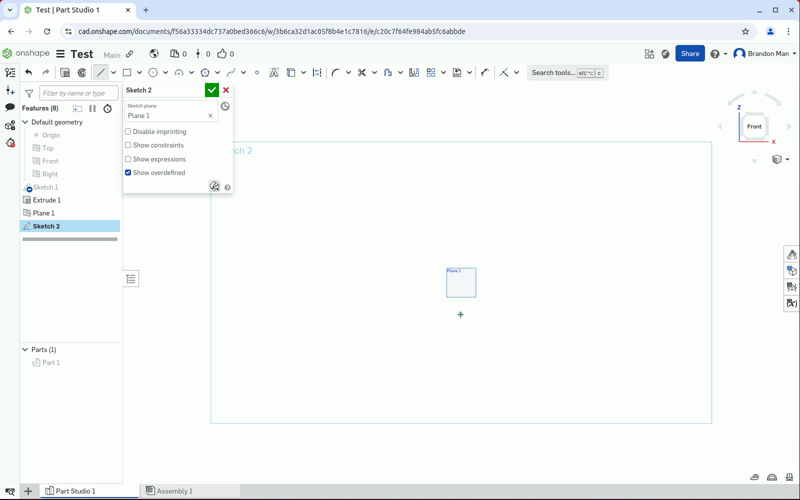
mouse_move(573, 314)
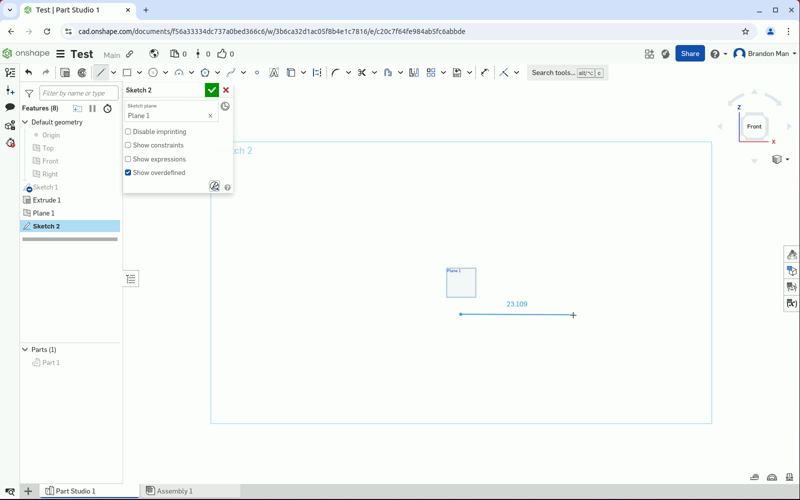
click(573, 314)
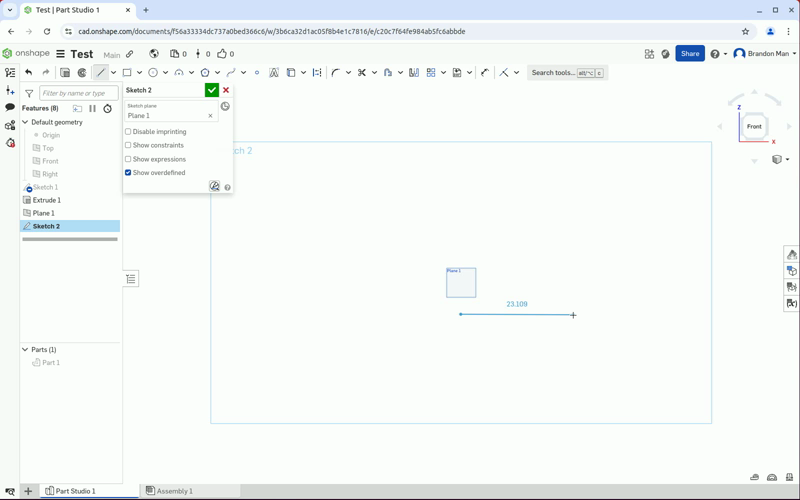
key_up(shift)
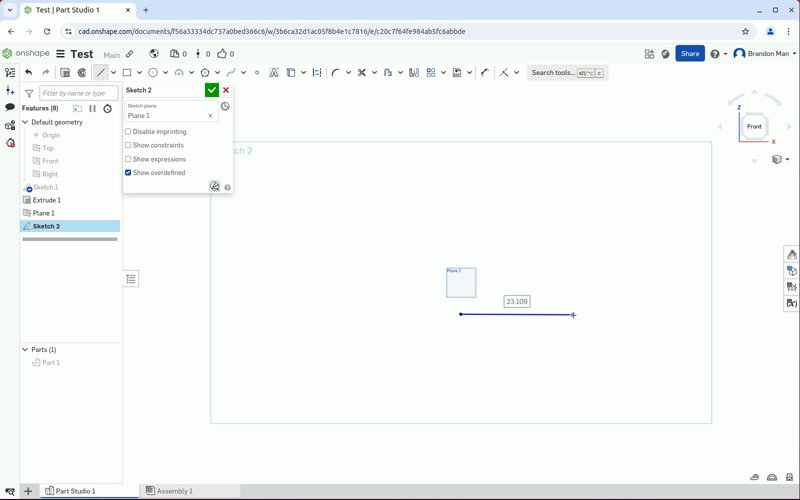
key_down(shift)
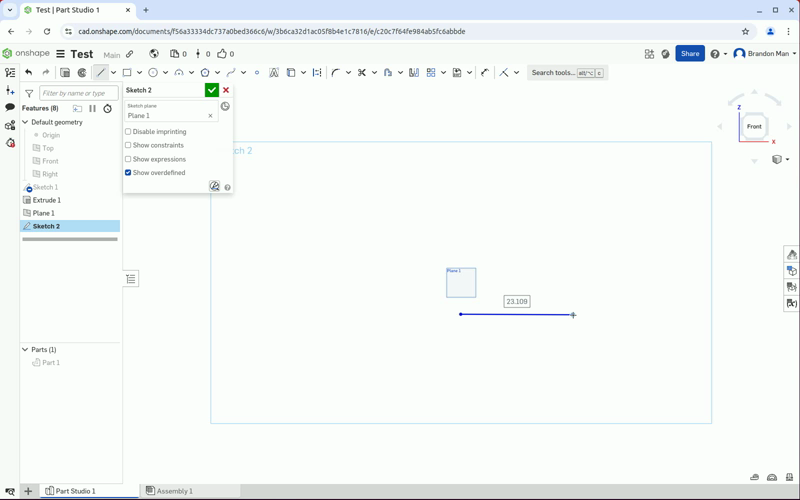
mouse_move(589, 314)
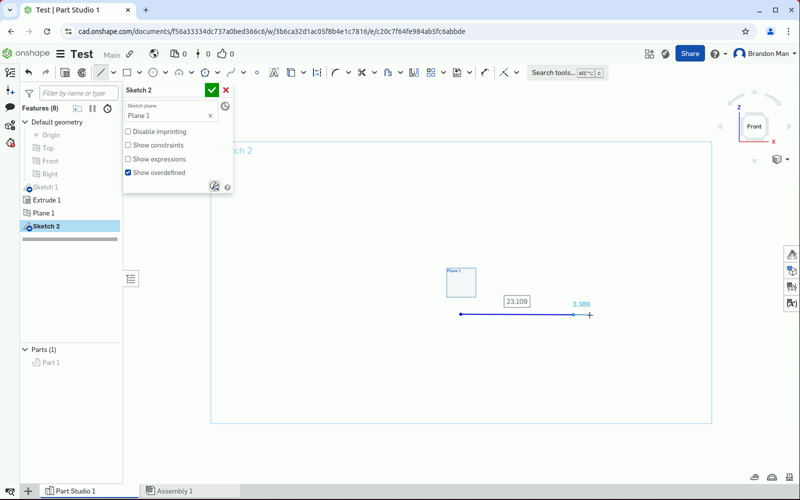
mouse_move(573, 257)
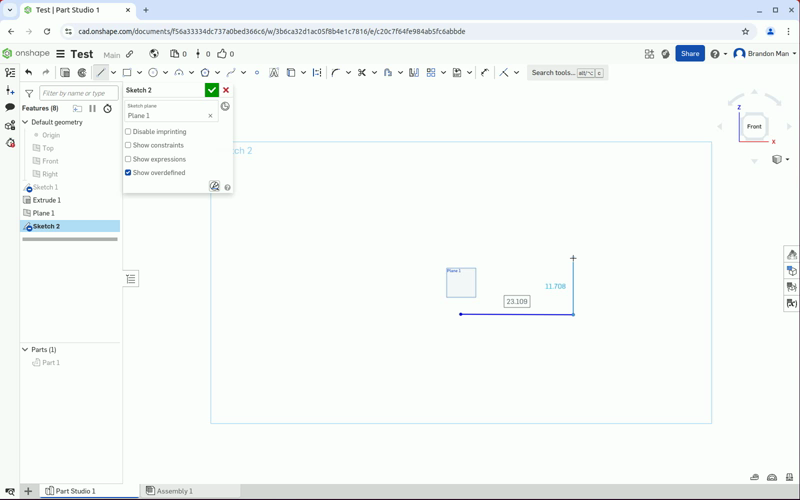
click(573, 257)
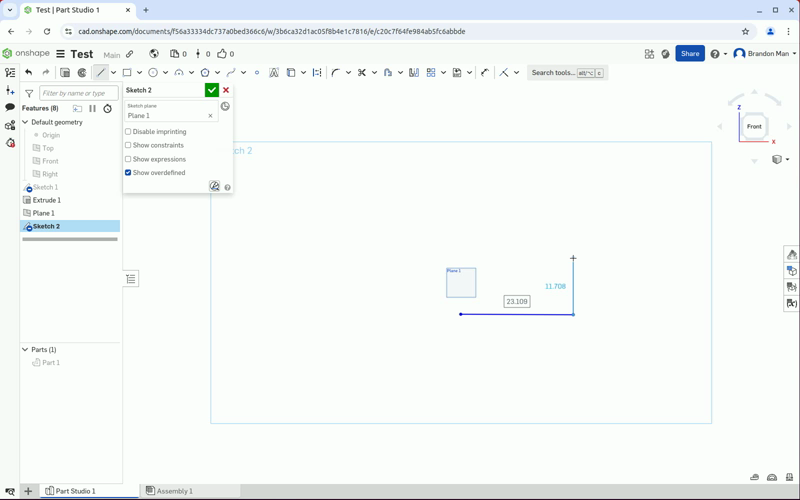
key_up(shift)
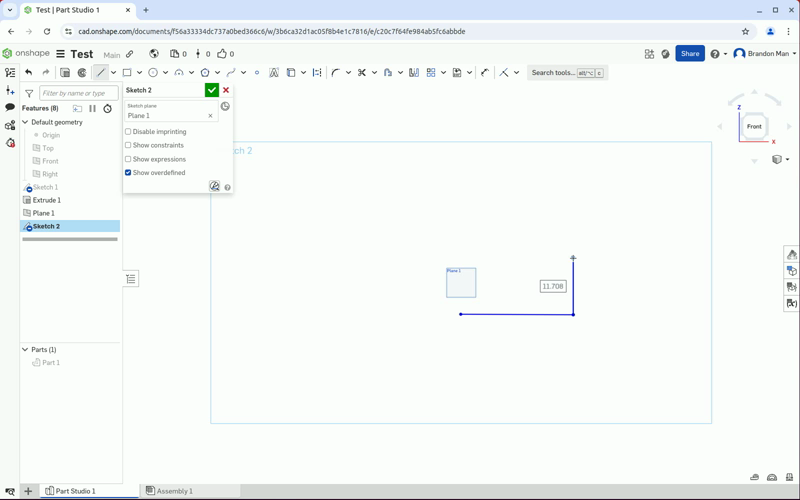
key_down(shift)
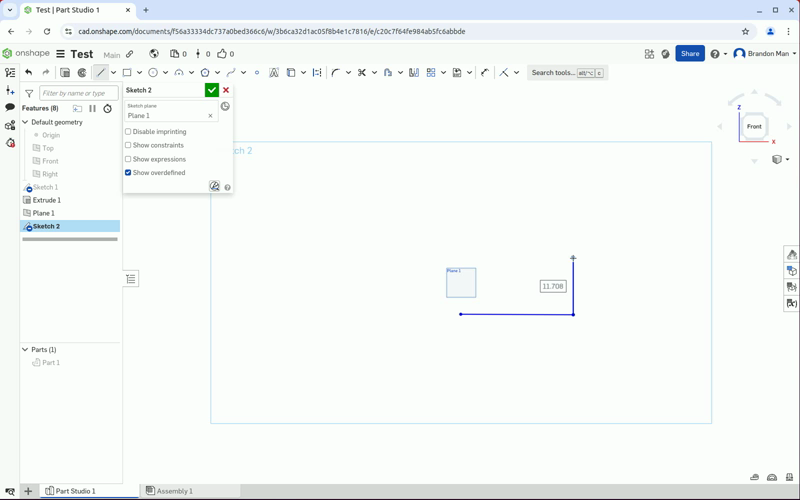
mouse_move(460, 257)
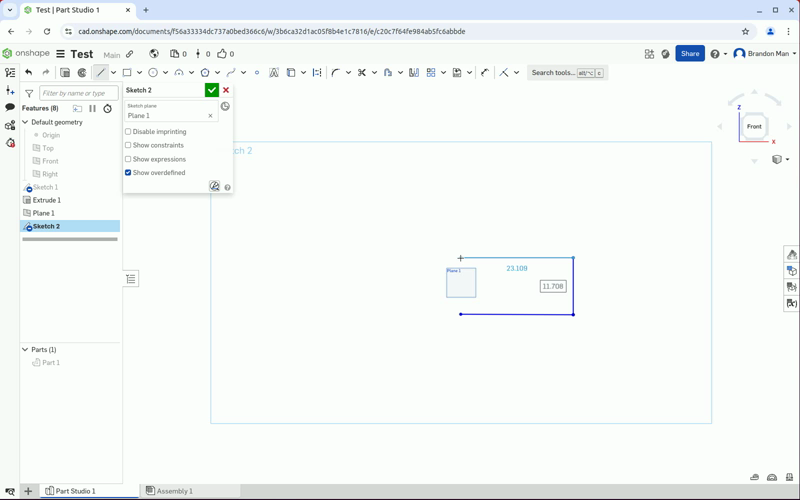
click(460, 257)
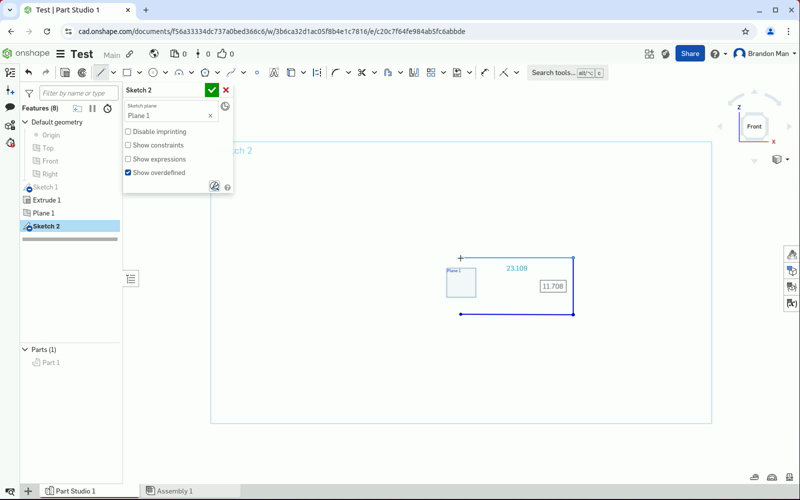
key_up(shift)
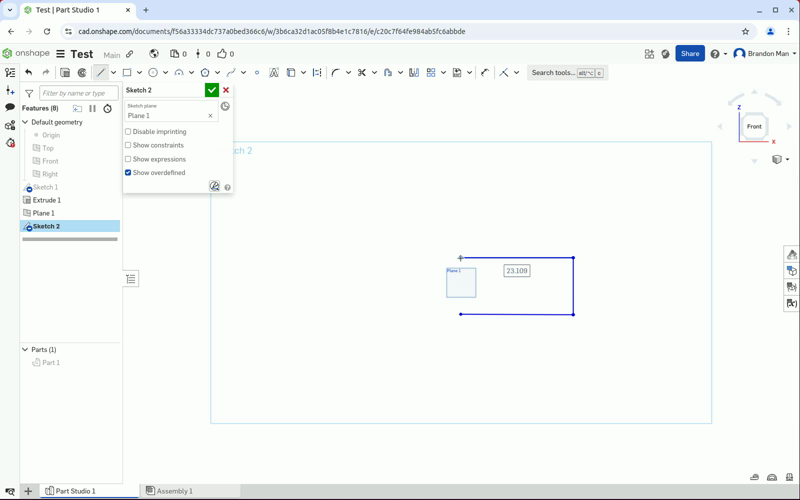
mouse_move(490, 257)
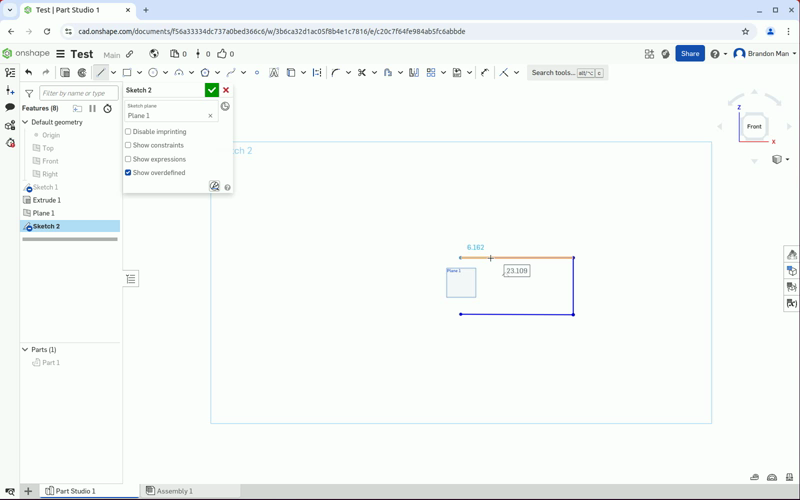
key_down(shift)
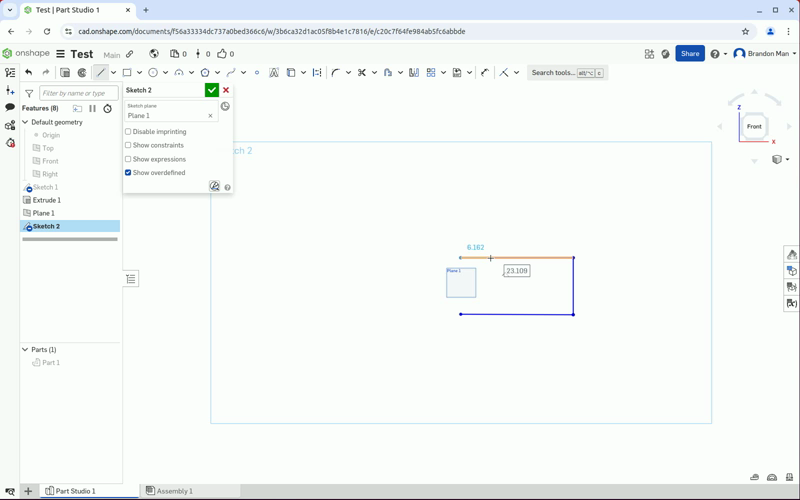
mouse_move(460, 314)
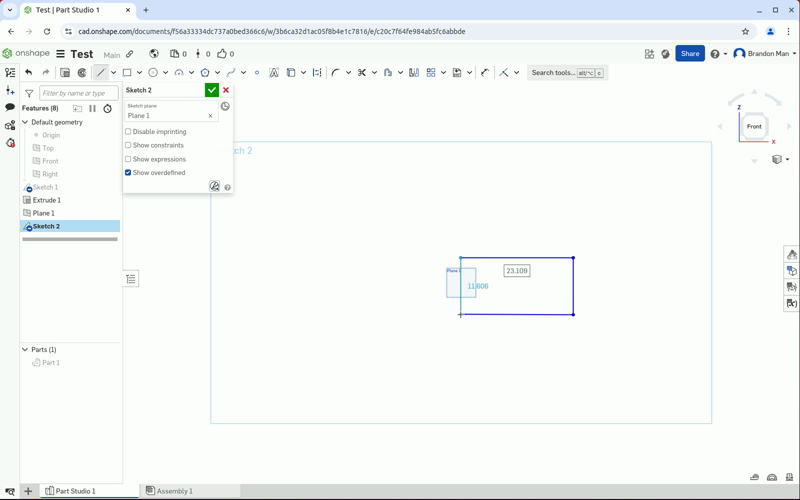
key_up(shift)
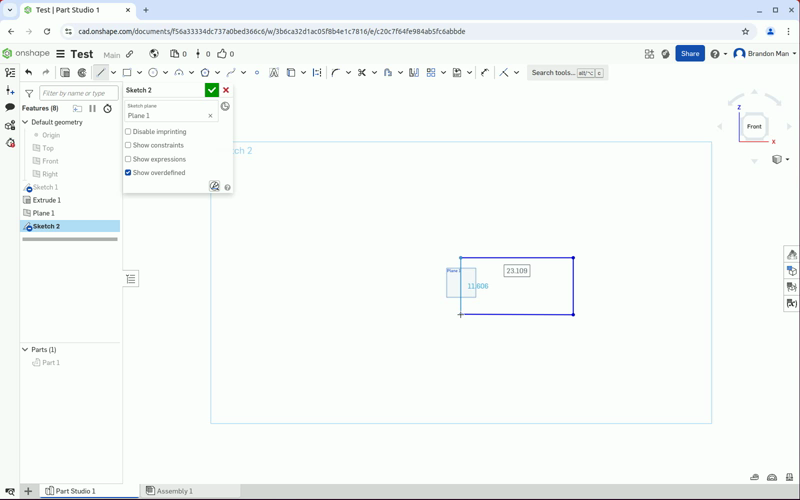
click(460, 314)
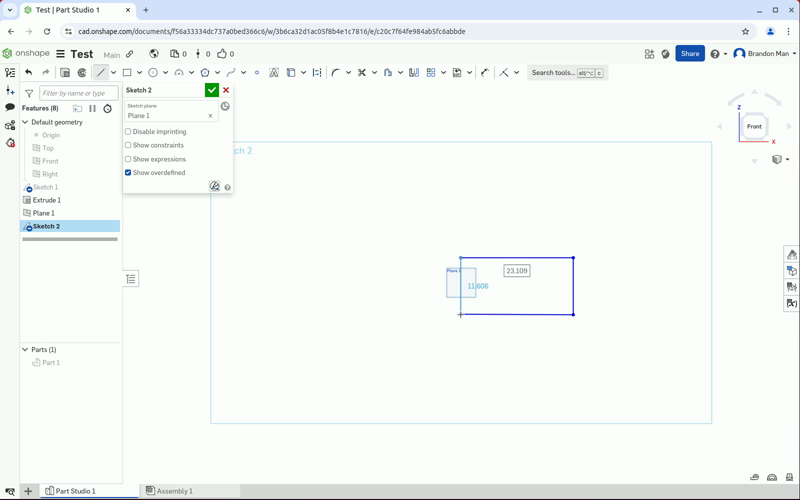
key(esc)
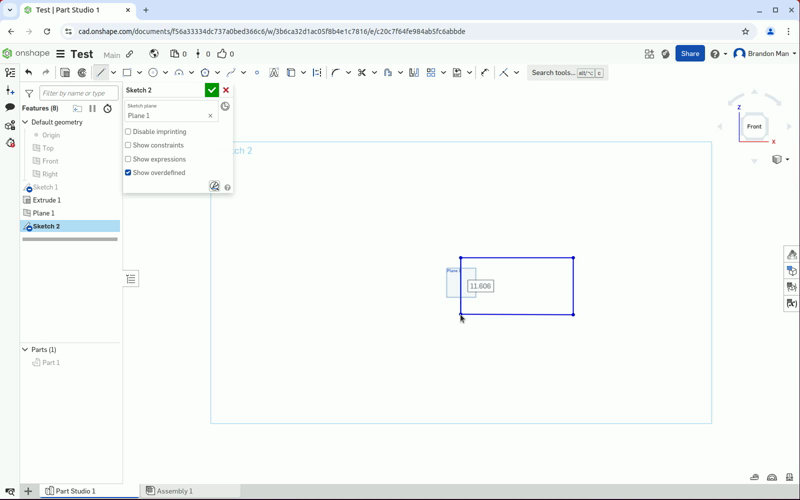
mouse_move(531, 263)
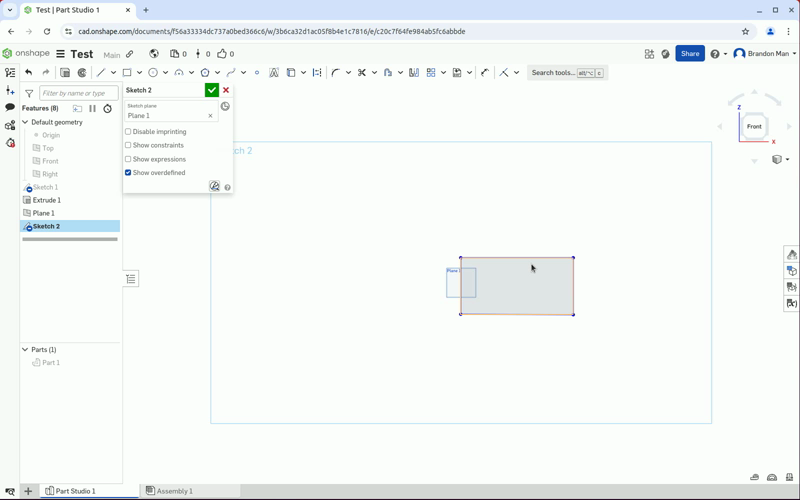
click(531, 263)
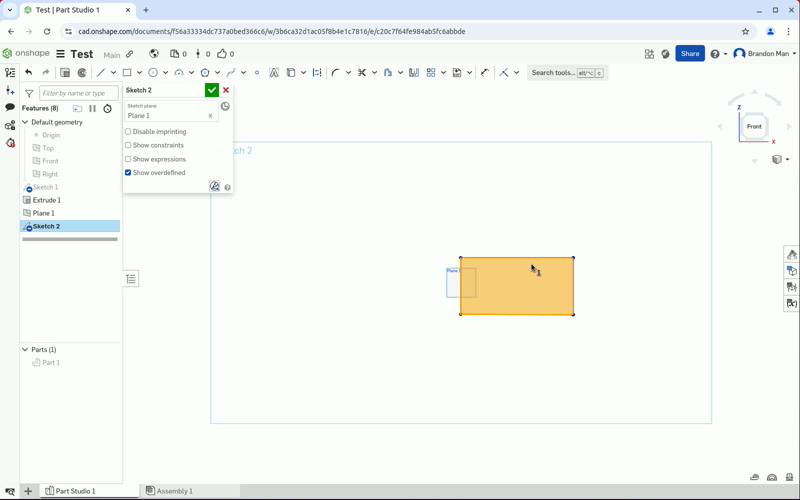
mouse_move(73, 352)
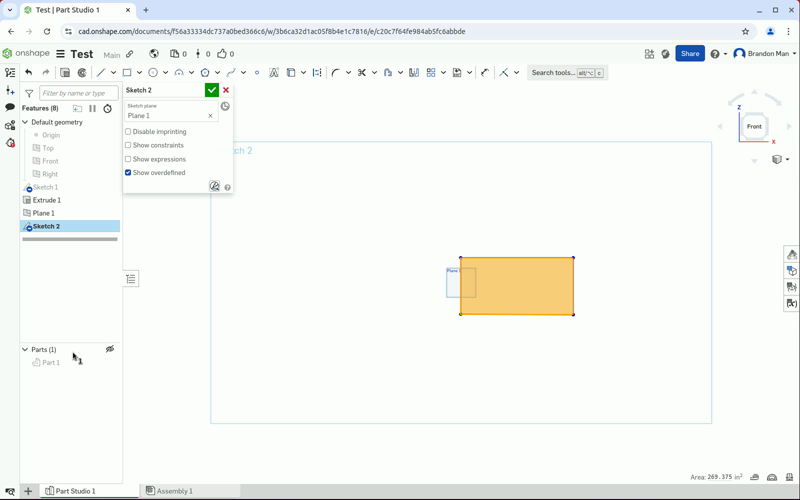
key(shift+y)
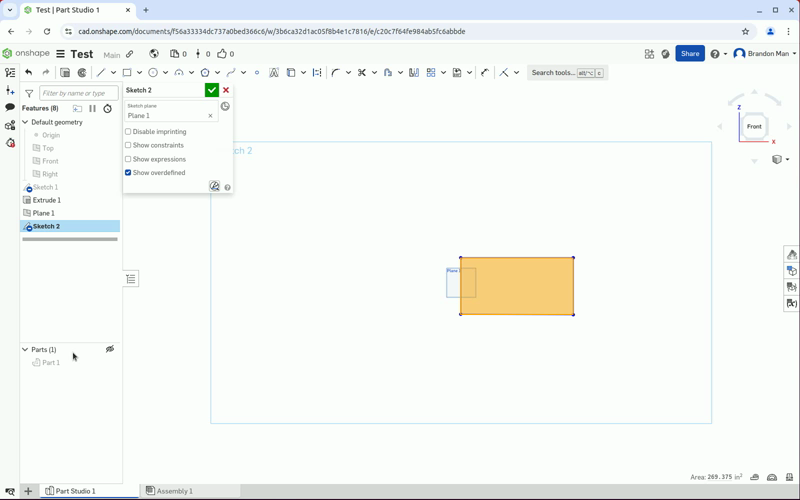
key(shift+e)
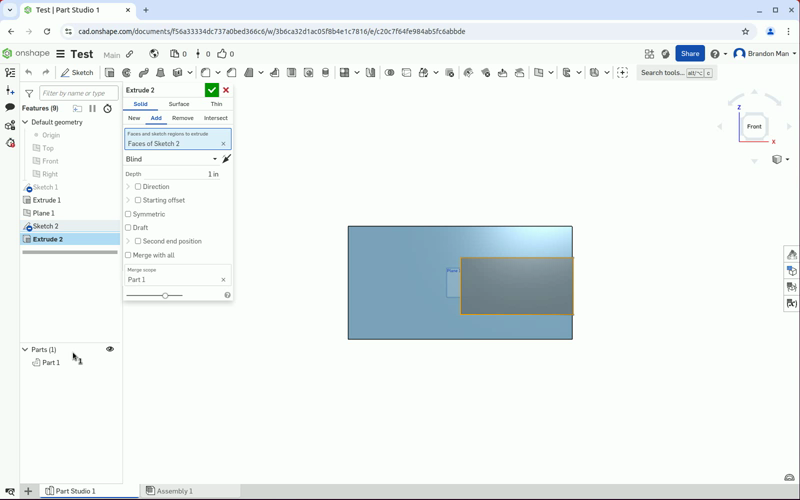
mouse_move(143, 106)
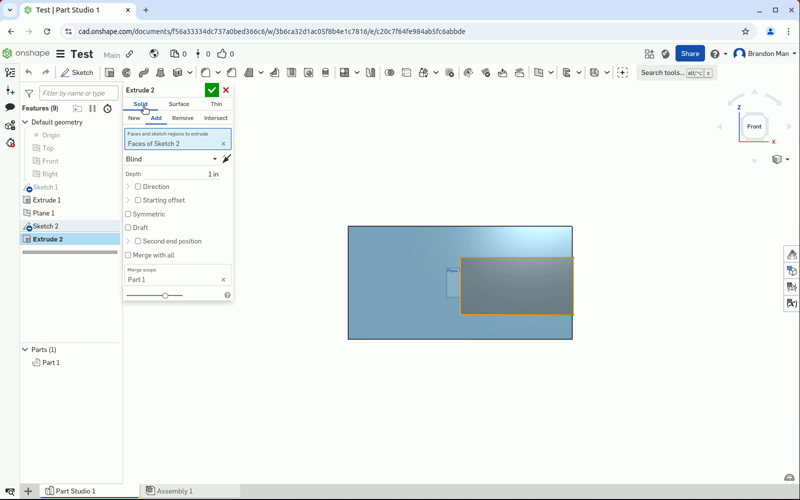
click(143, 106)
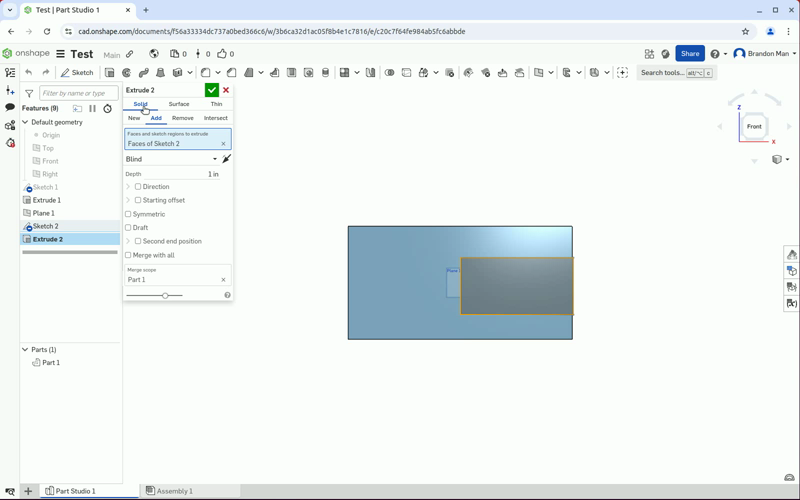
mouse_move(186, 120)
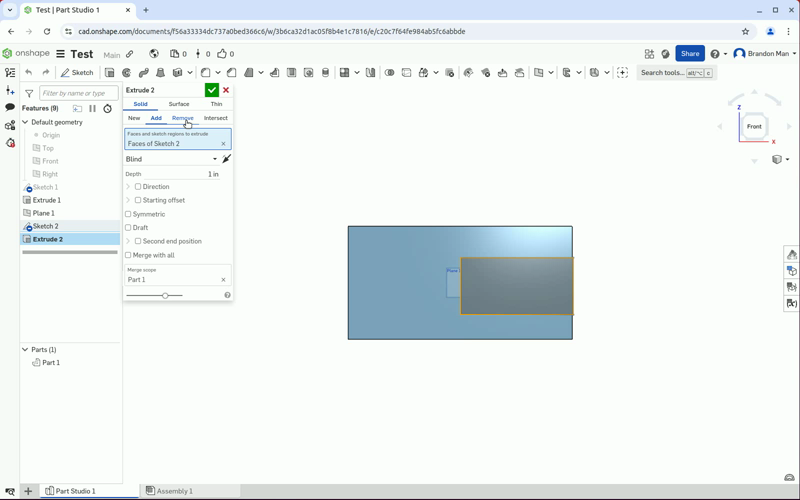
click(186, 120)
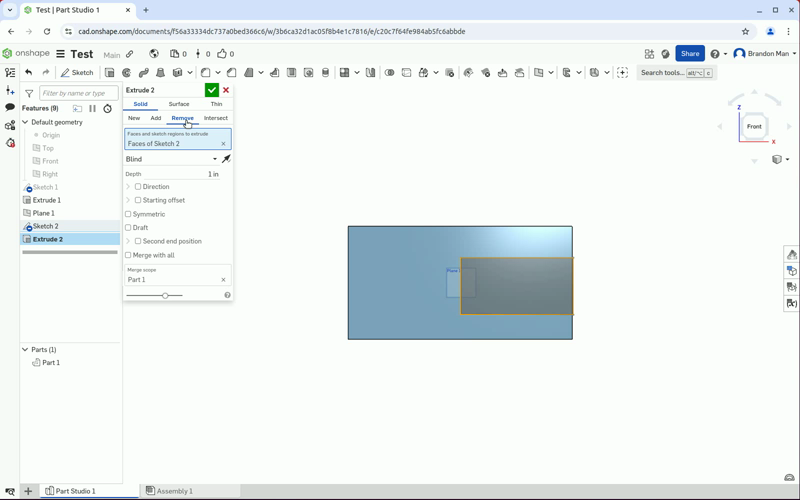
key(tab, 4)
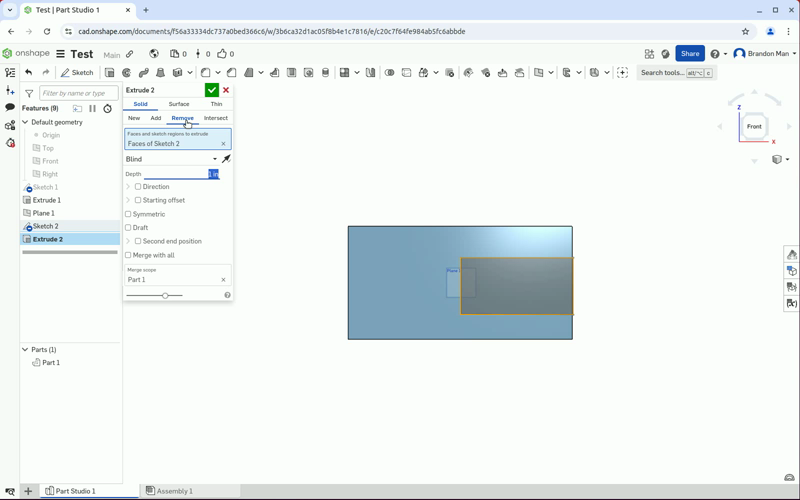
text(11.554)
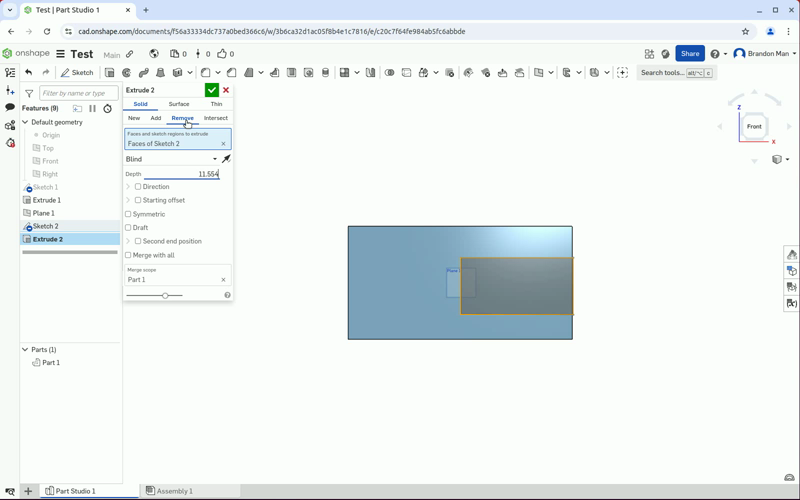
key(tab, 6)
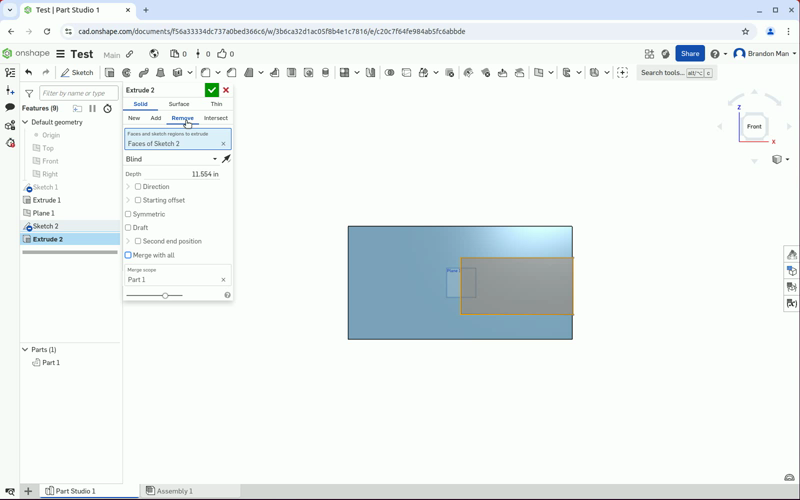
key(space)
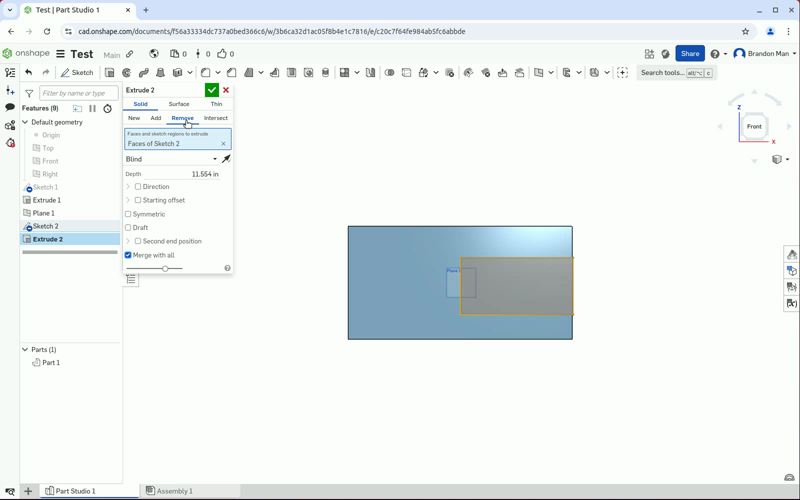
key(enter)
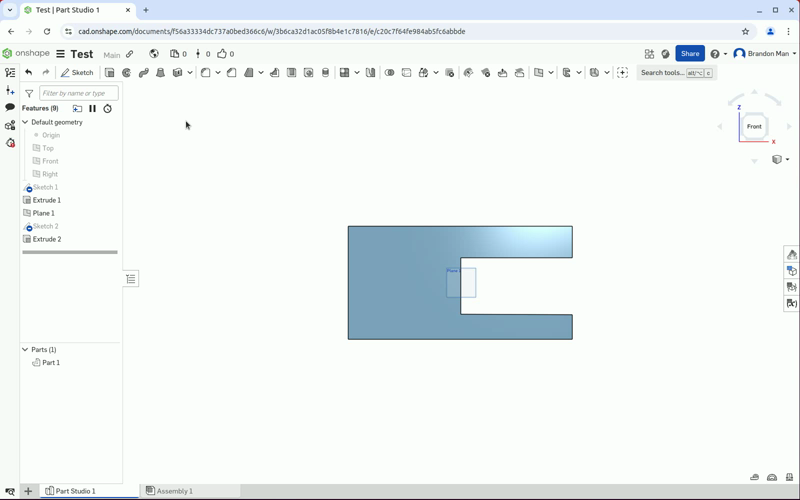
key(shift+h)
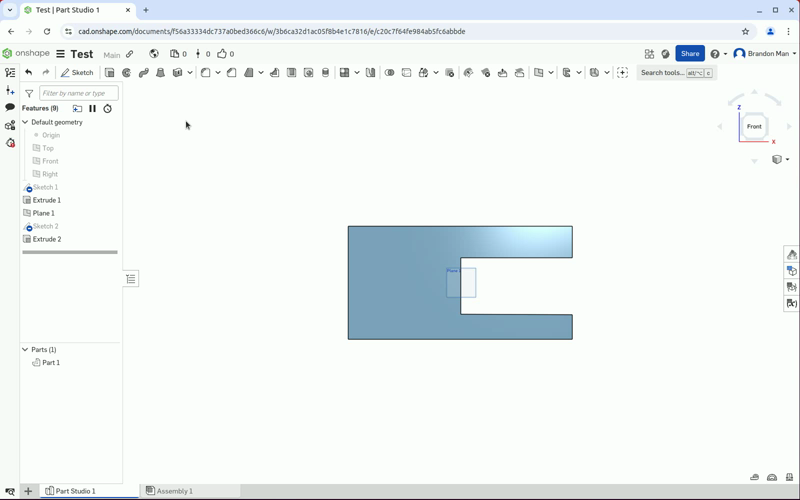
key(shift+h)
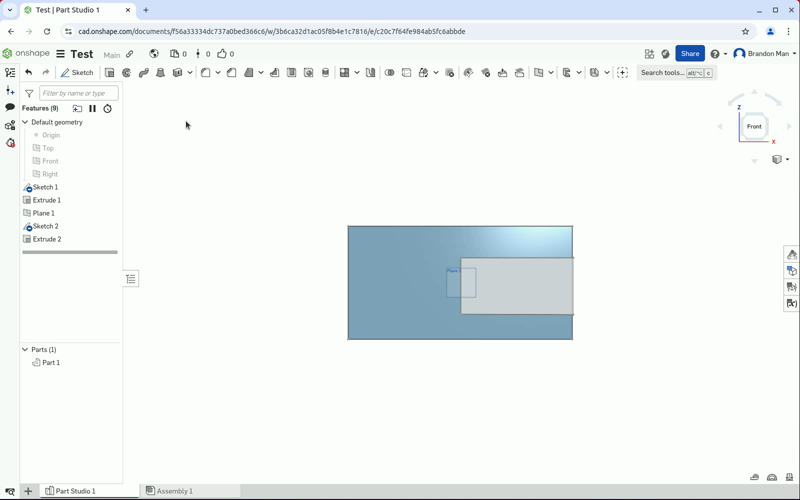
key(shift+7)
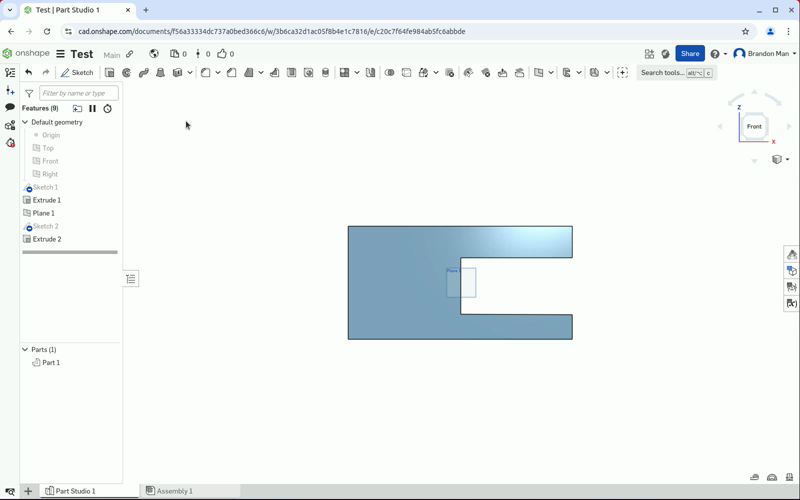
key(left, 2)
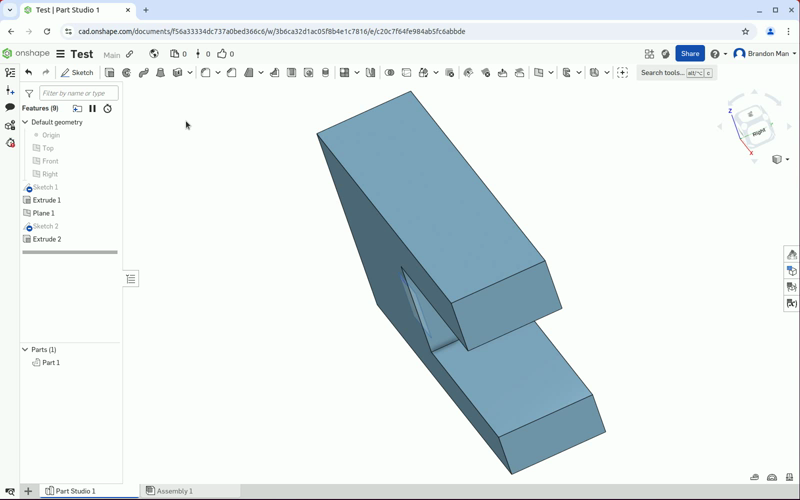
key(down, 2)
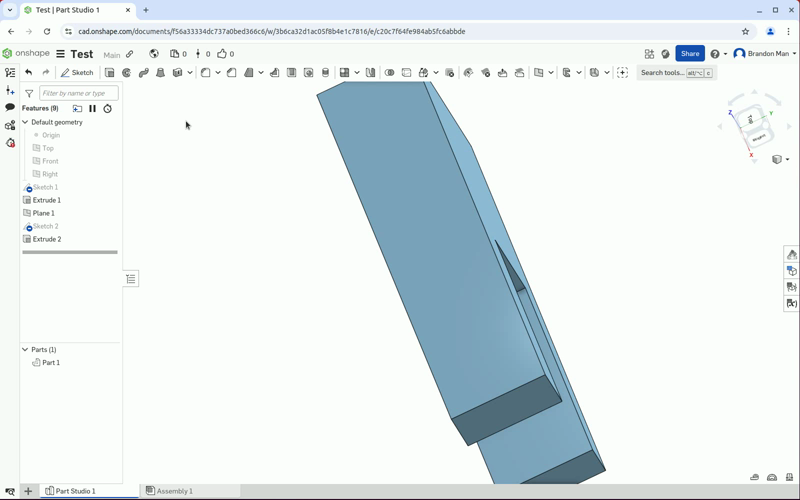
key(up, 2)
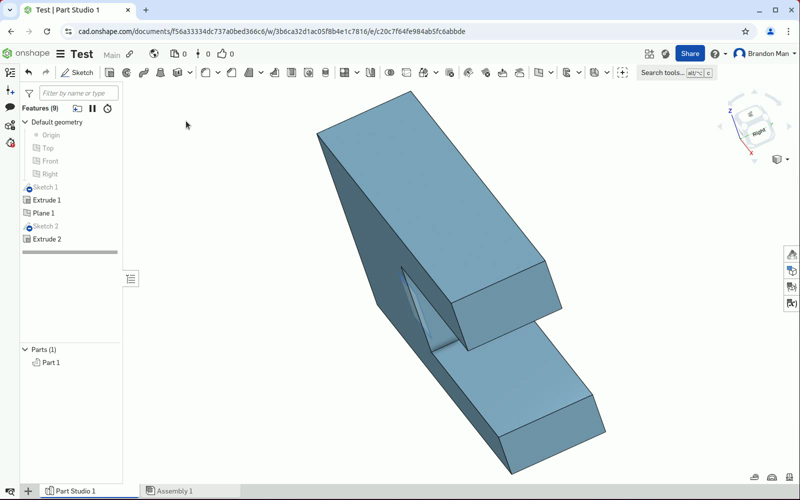
key(right, 2)
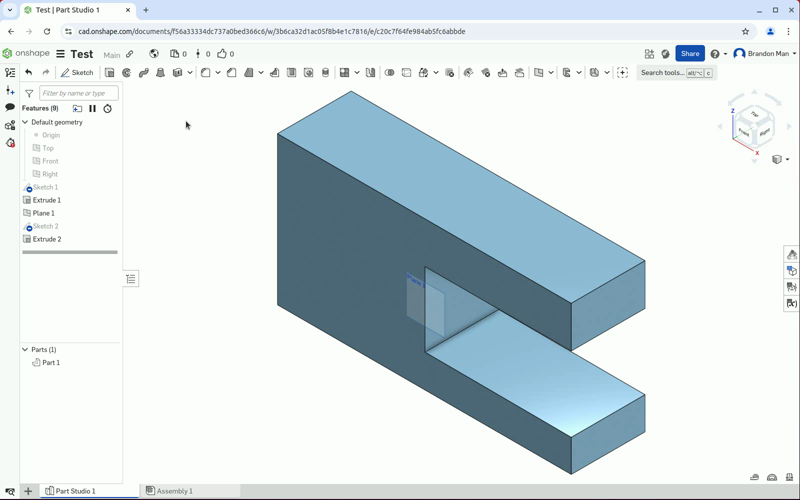
mouse_move(73, 189)
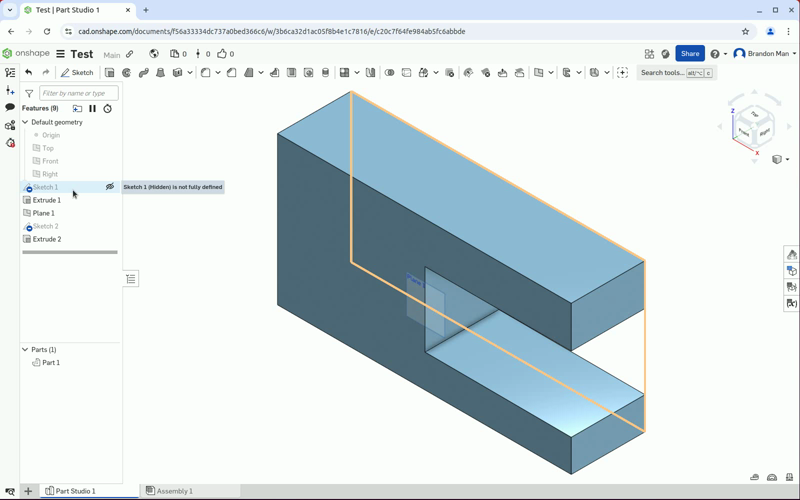
click(73, 189)